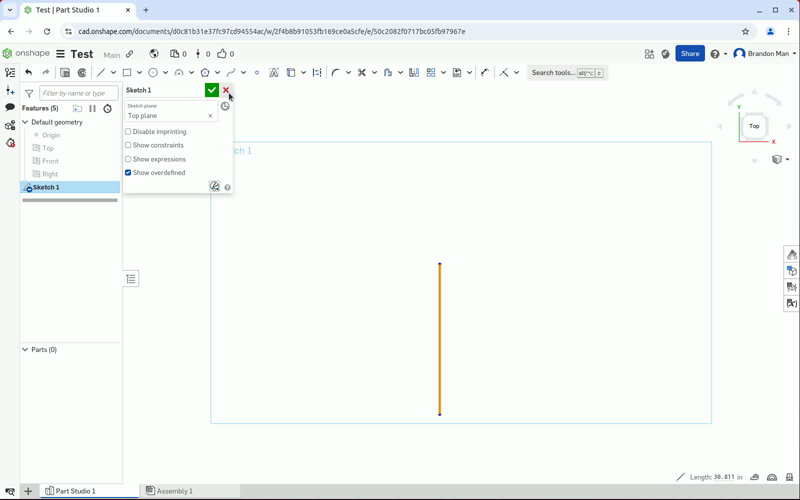
key(shift+h)
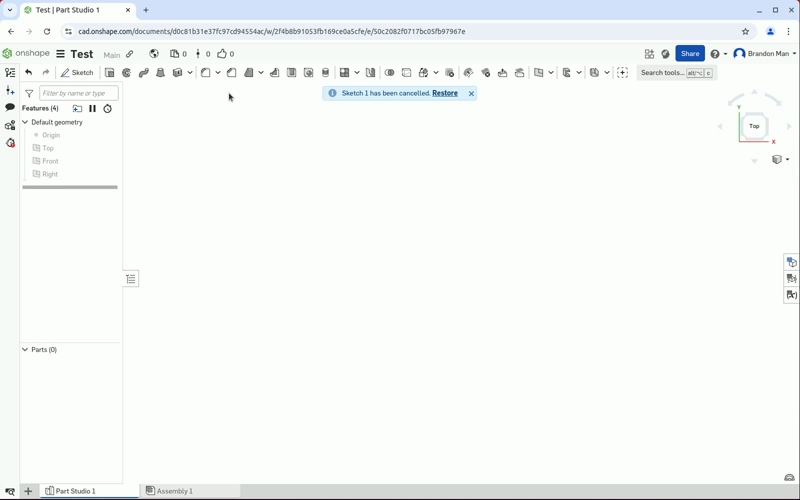
mouse_move(73, 352)
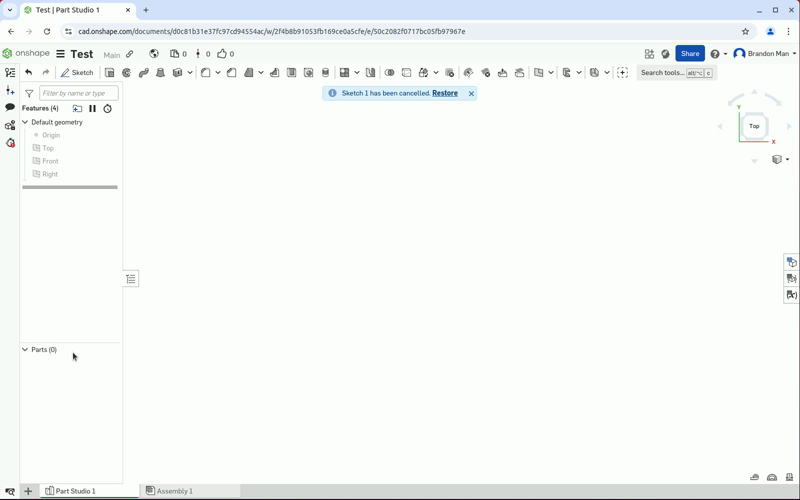
key(y)
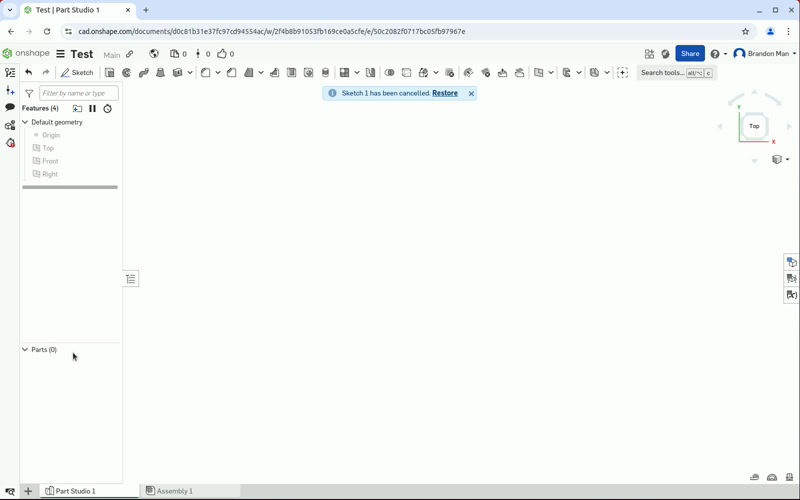
key(shift+p)
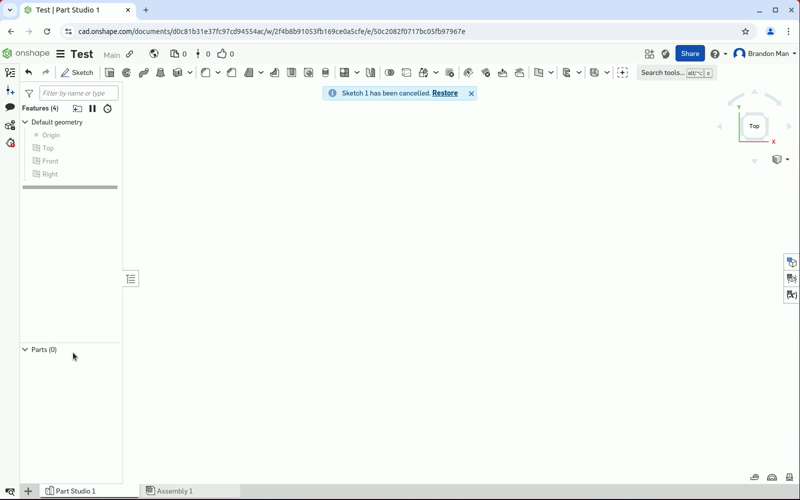
key(space)
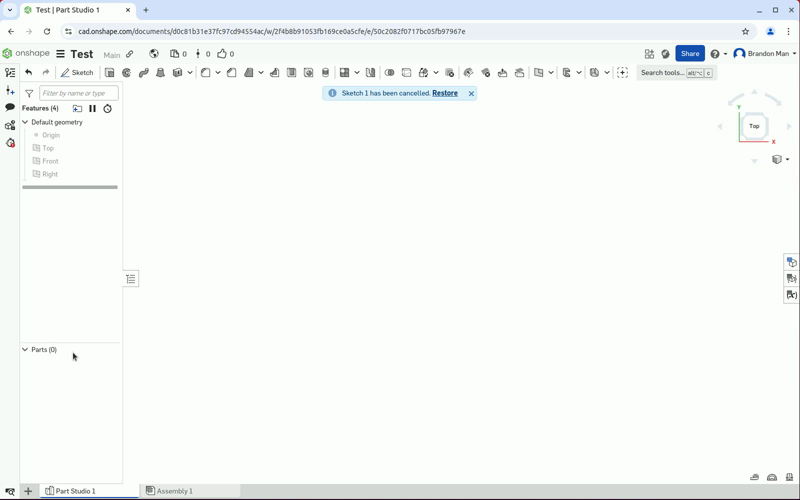
key_down(shift)
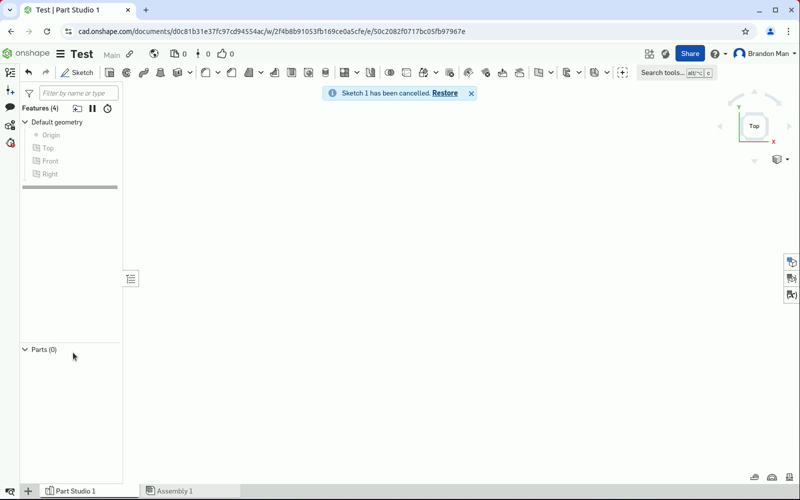
key(up)
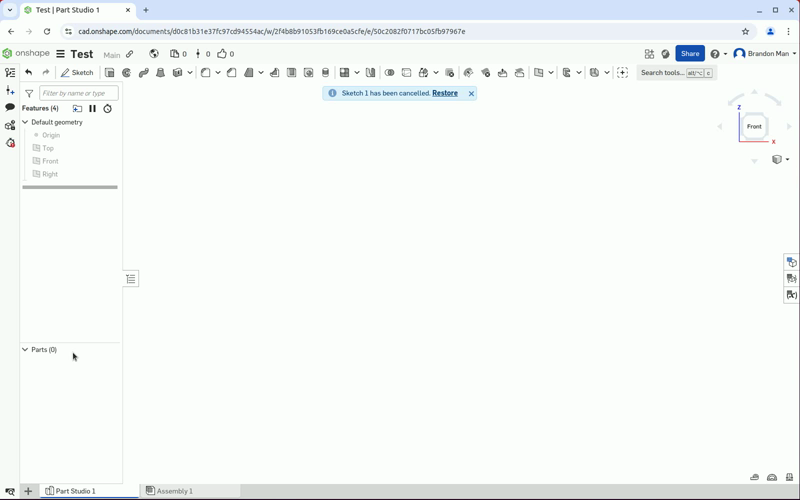
key_up(shift)
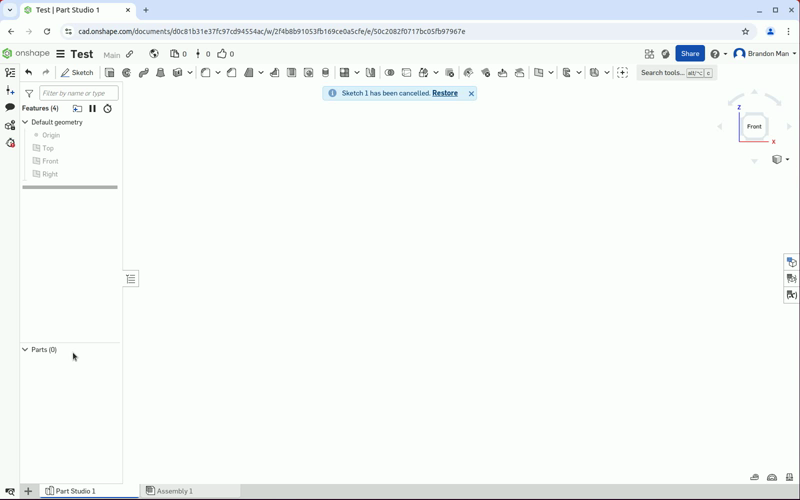
mouse_move(73, 352)
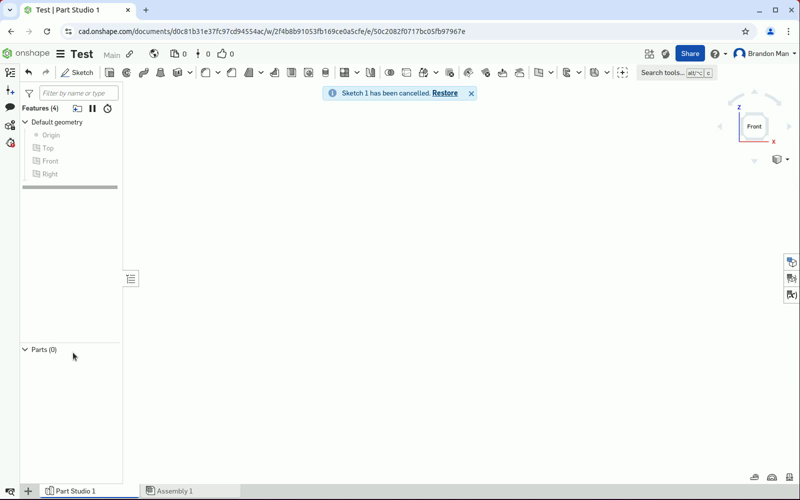
key(shift+y)
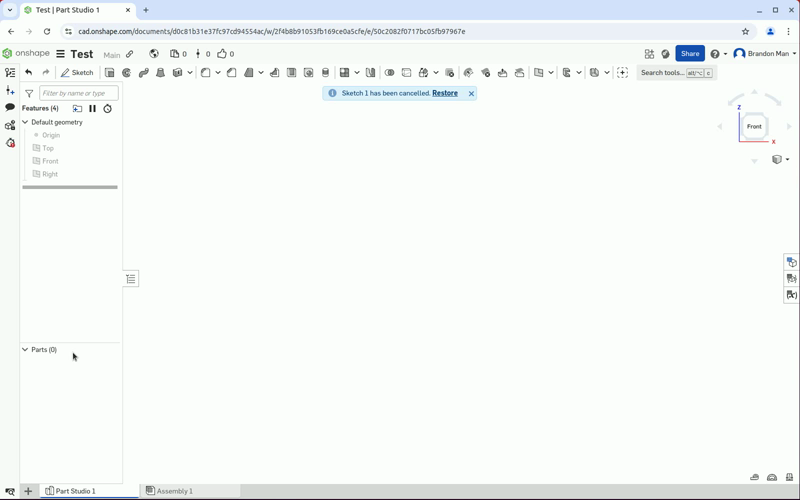
key(shift+s)
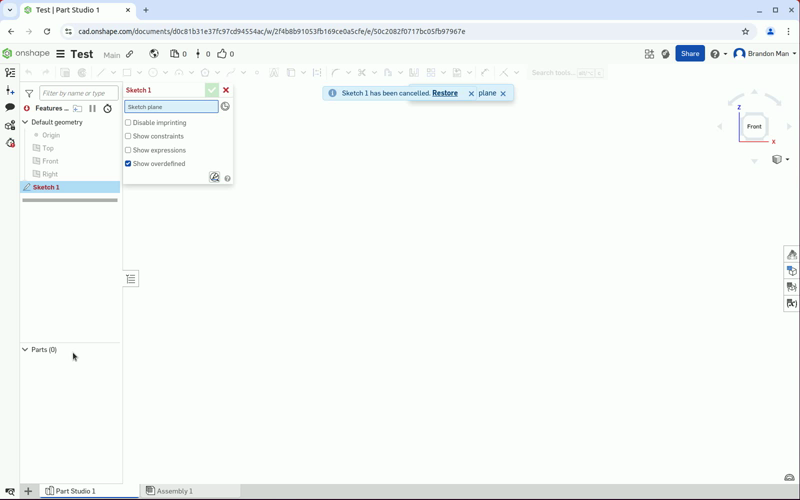
mouse_move(73, 163)
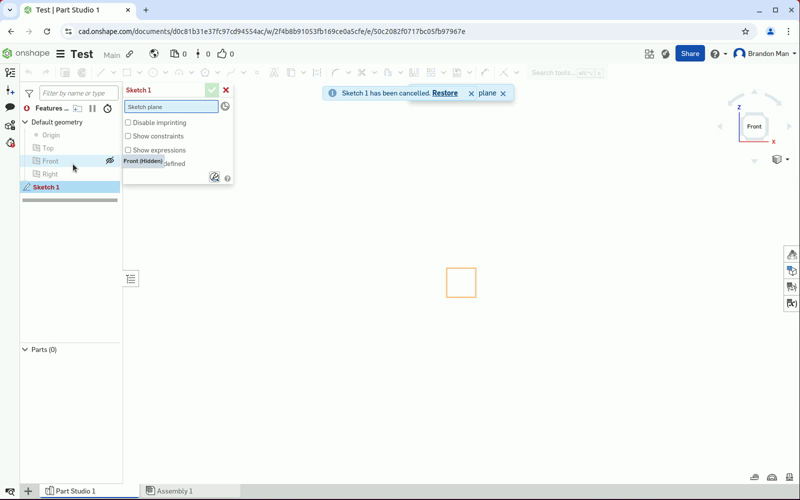
click(73, 163)
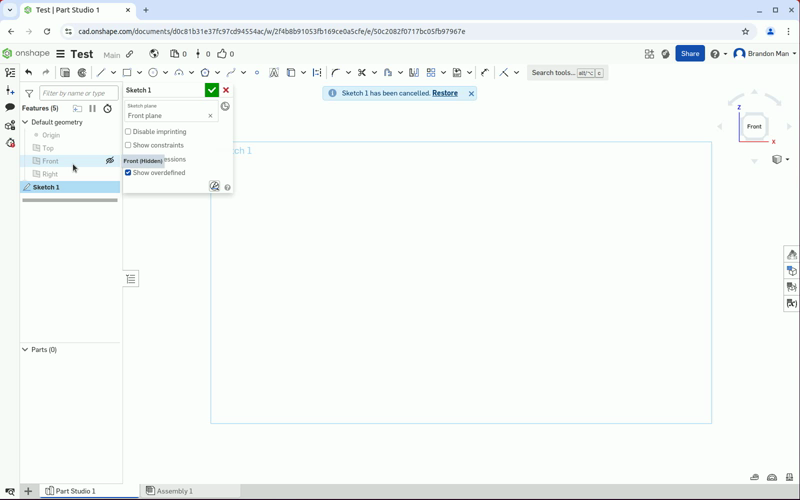
mouse_move(73, 352)
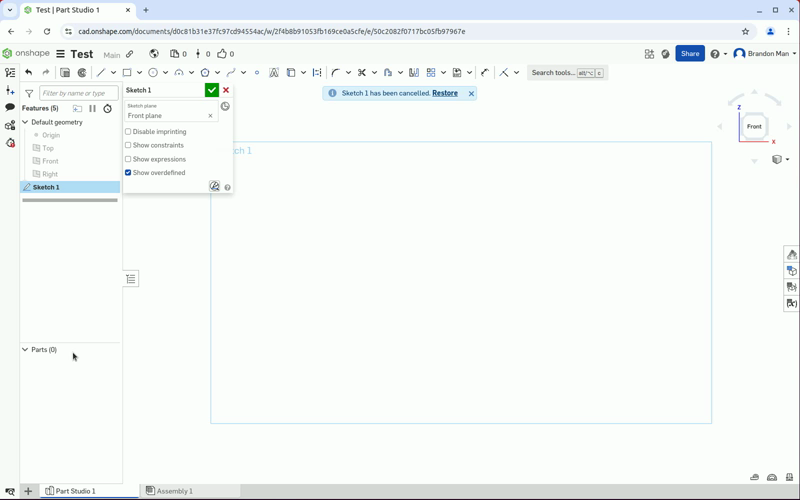
key(y)
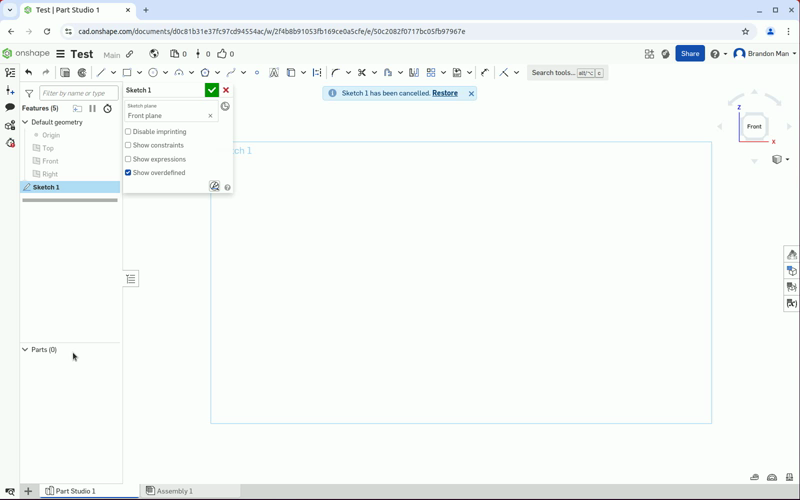
key(c)
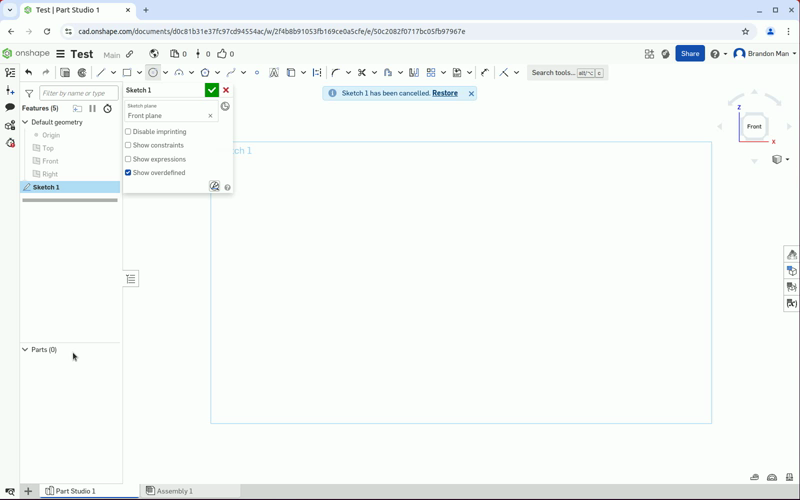
key_down(shift)
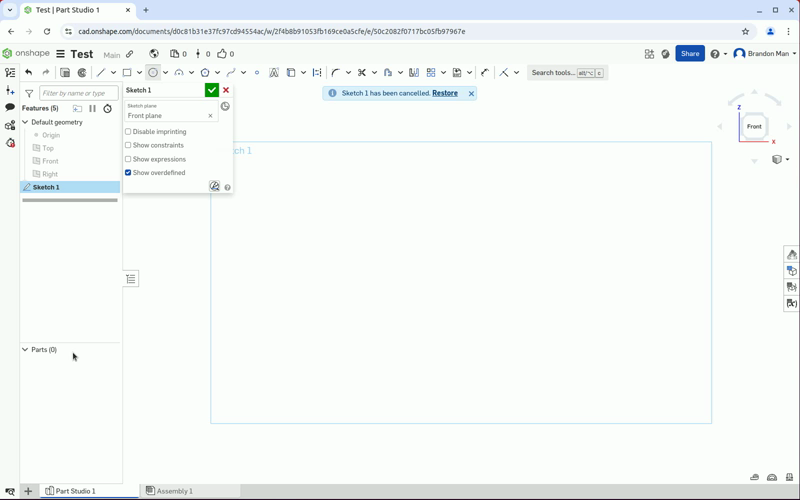
mouse_move(460, 282)
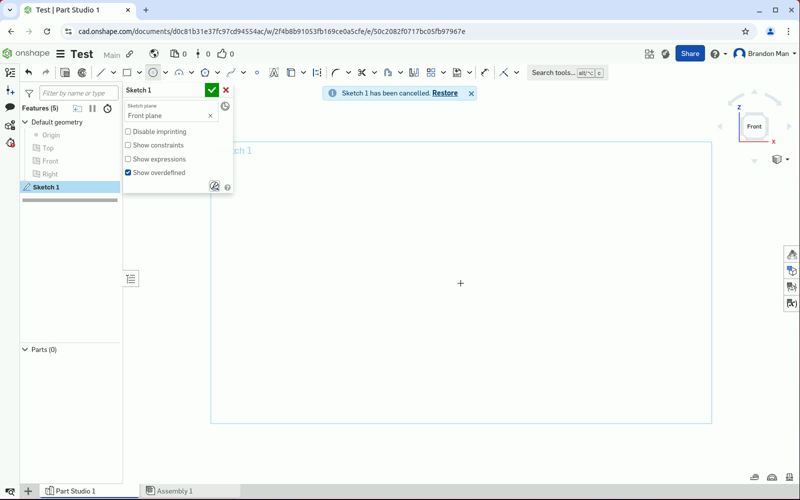
click(460, 282)
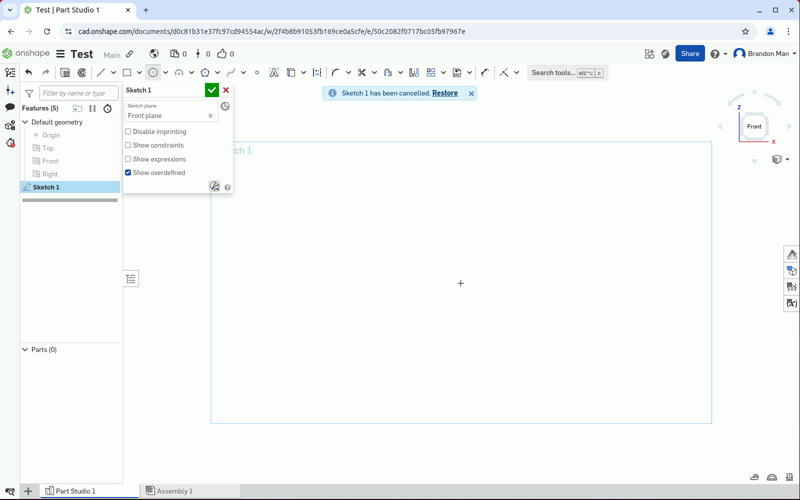
key_up(shift)
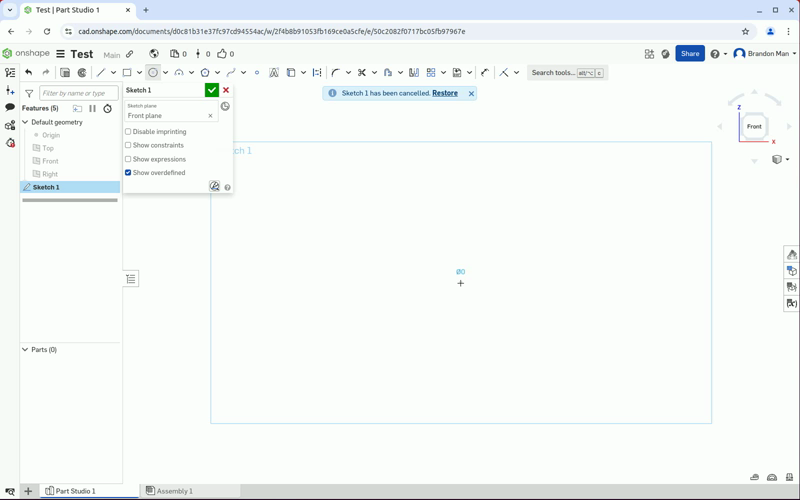
mouse_move(505, 282)
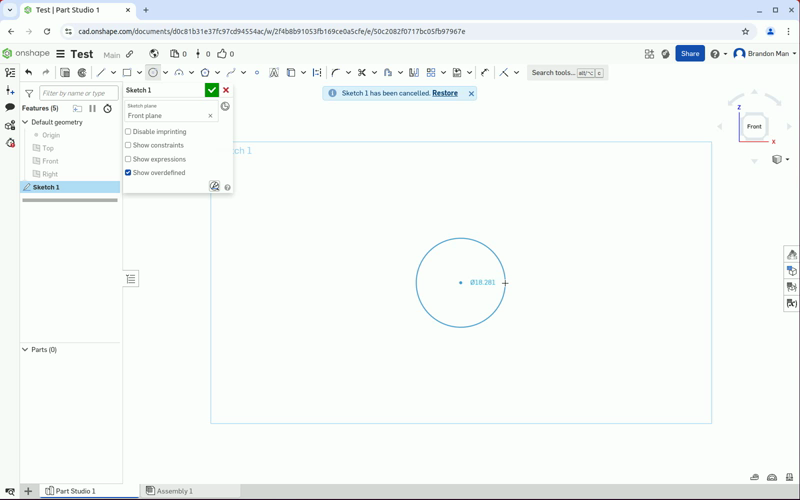
click(505, 282)
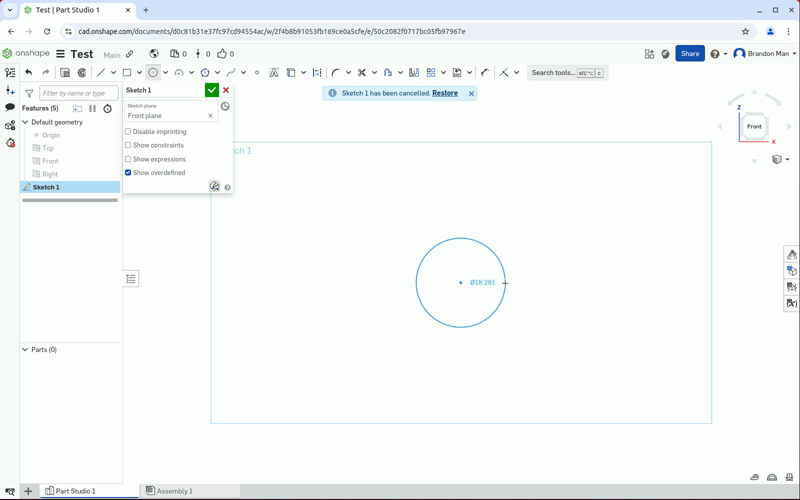
key(esc)
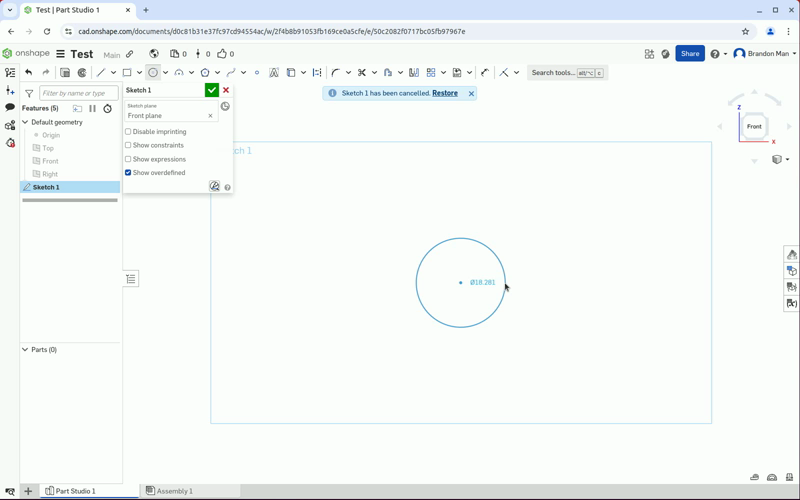
key(c)
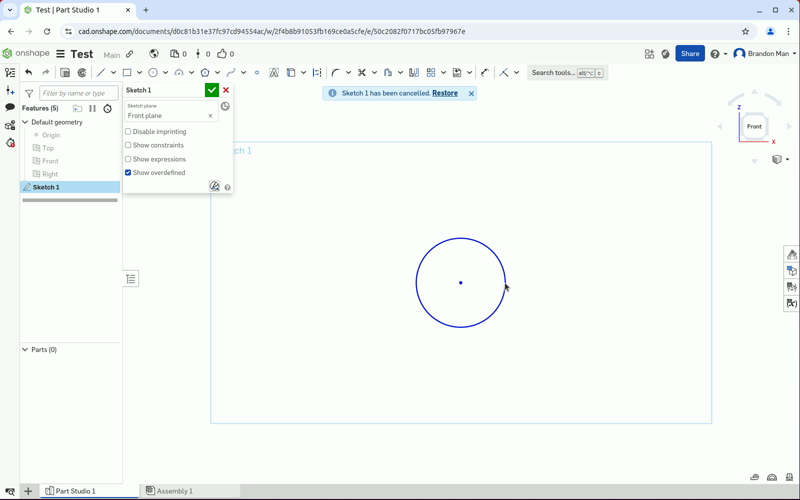
key_down(shift)
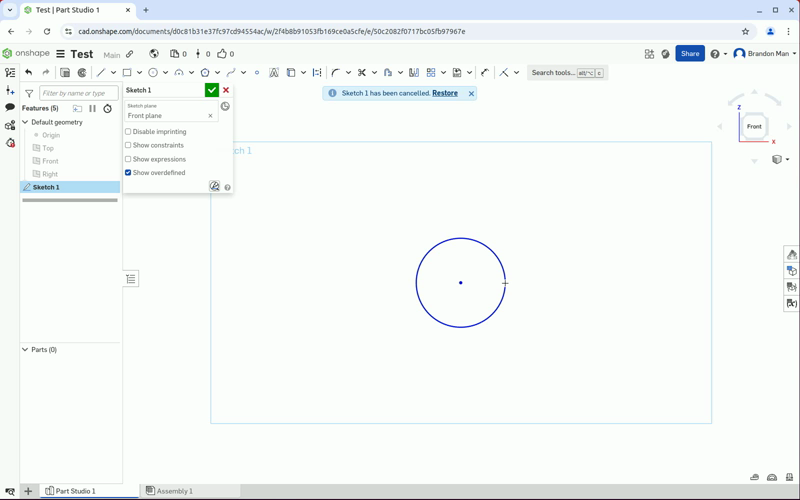
mouse_move(460, 282)
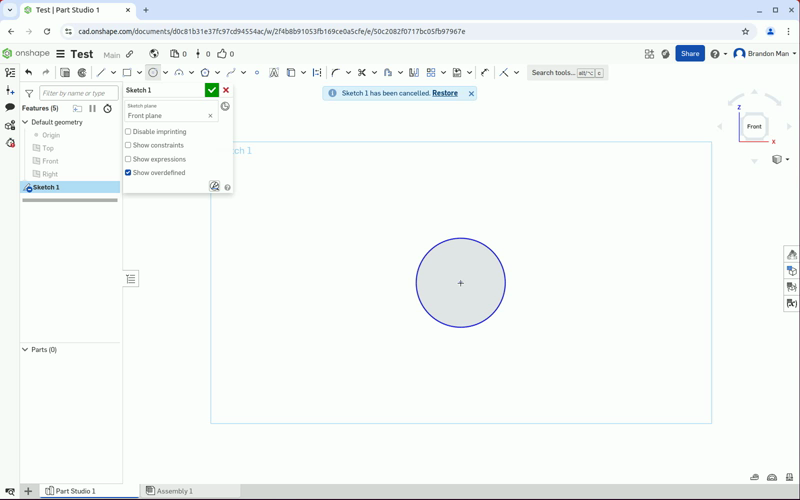
click(460, 282)
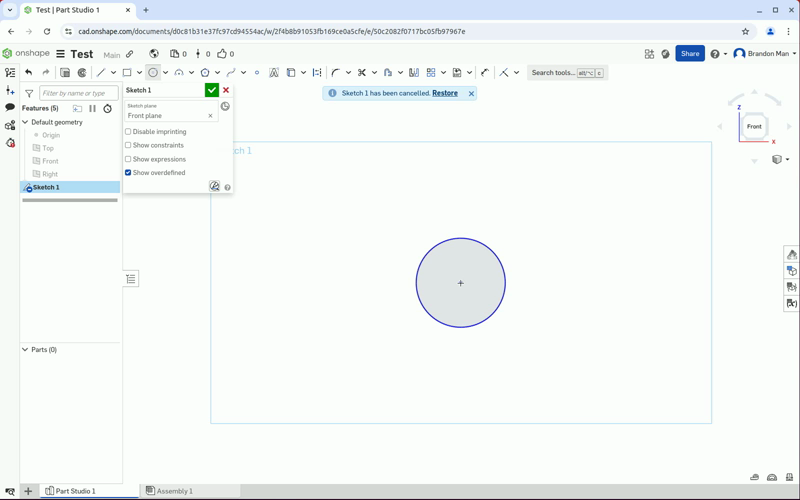
key_up(shift)
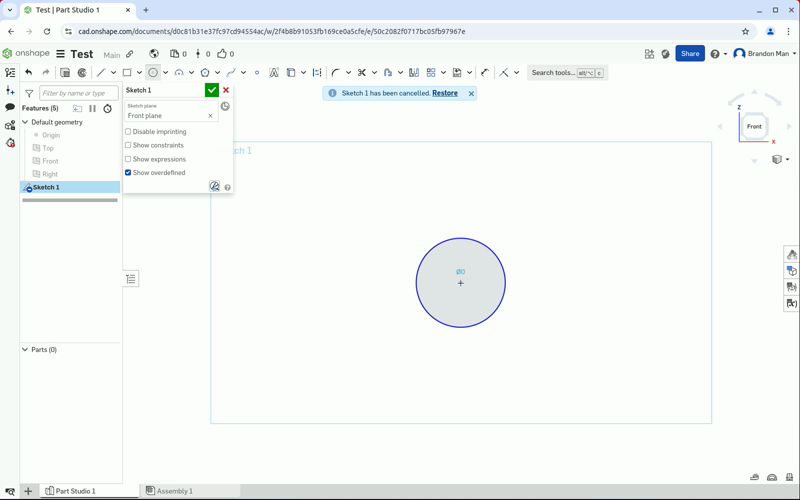
mouse_move(478, 282)
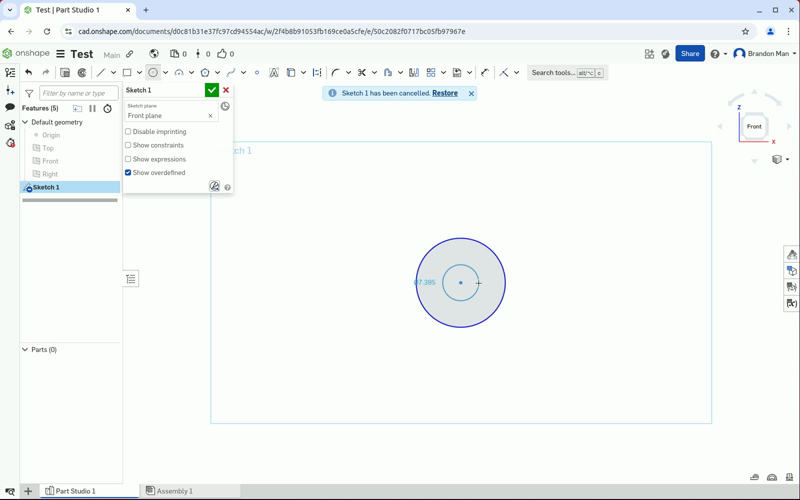
click(478, 282)
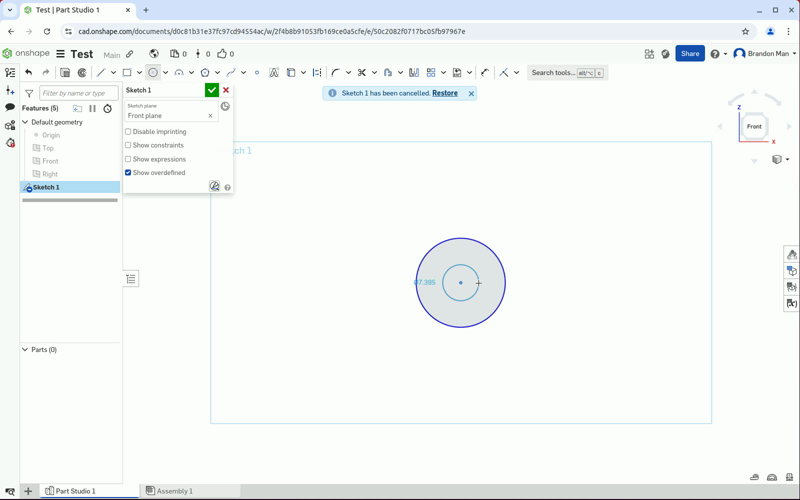
key(esc)
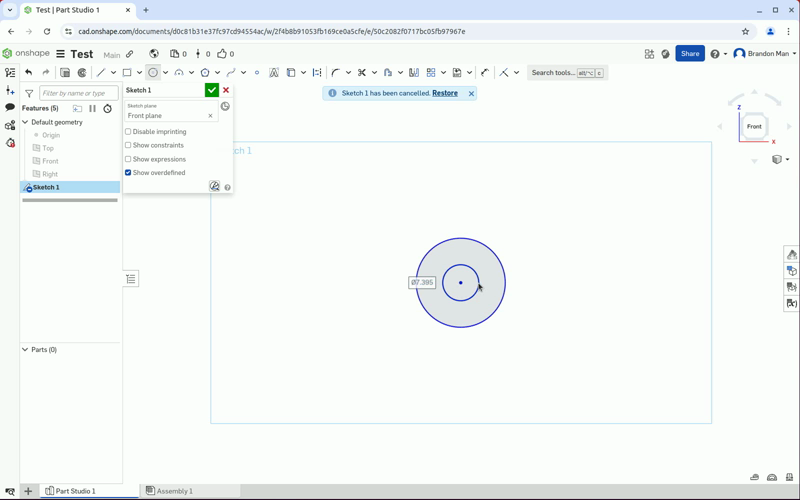
mouse_move(458, 314)
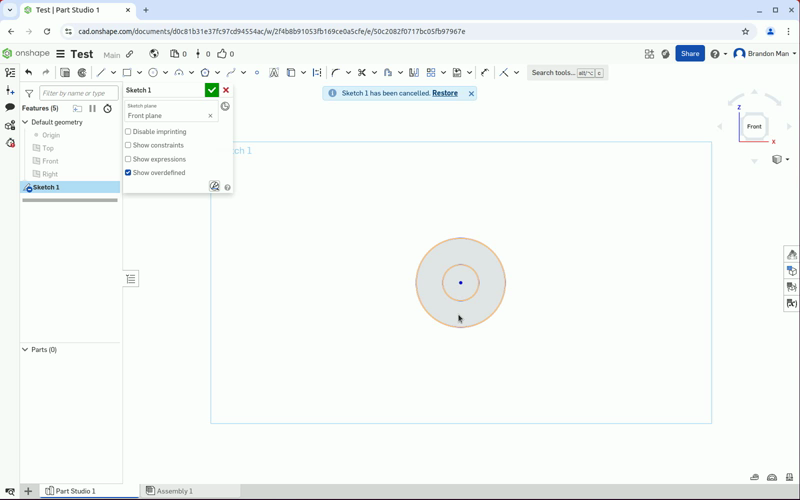
click(458, 314)
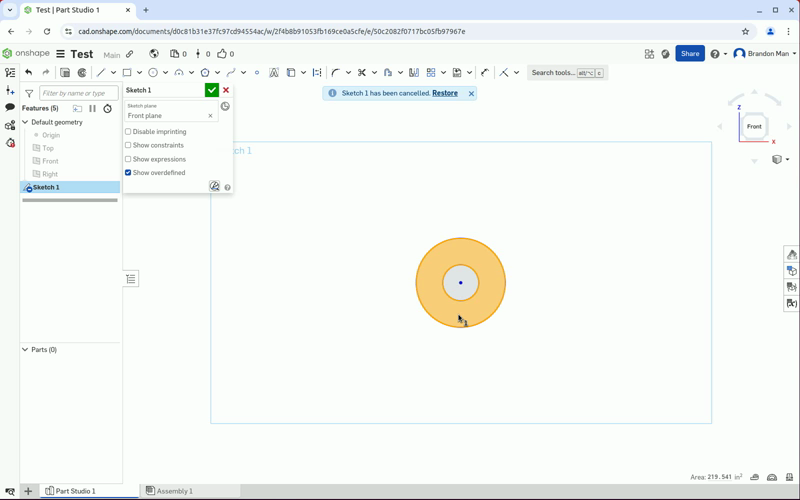
mouse_move(73, 352)
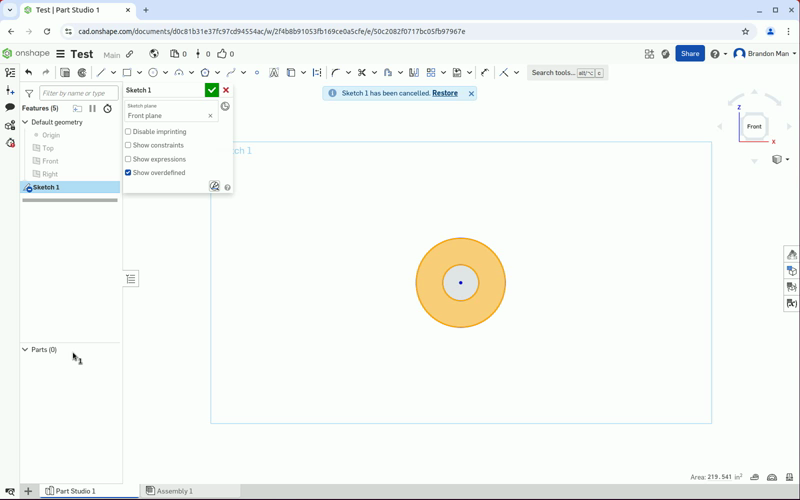
key(shift+y)
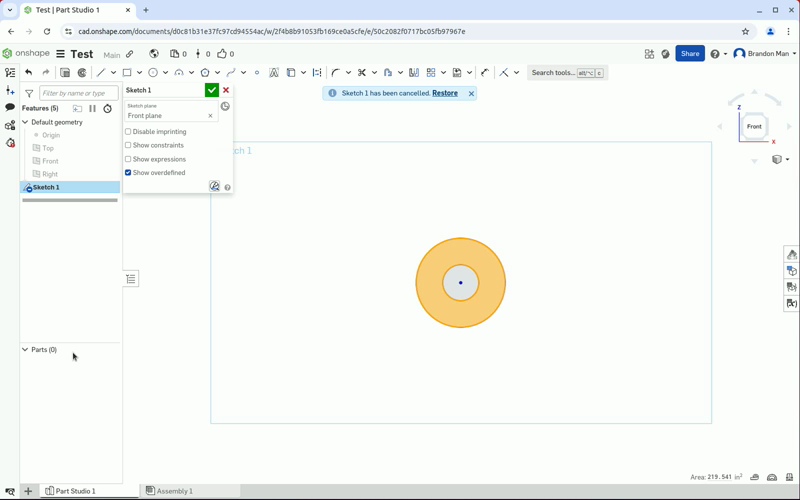
key(shift+e)
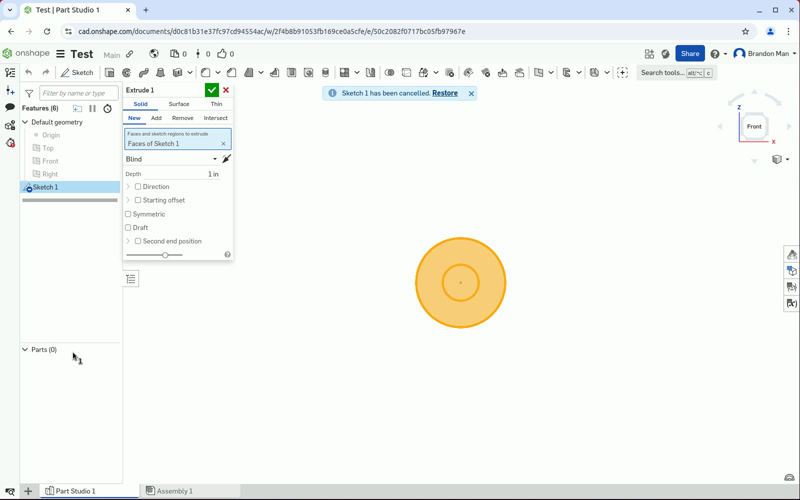
mouse_move(143, 106)
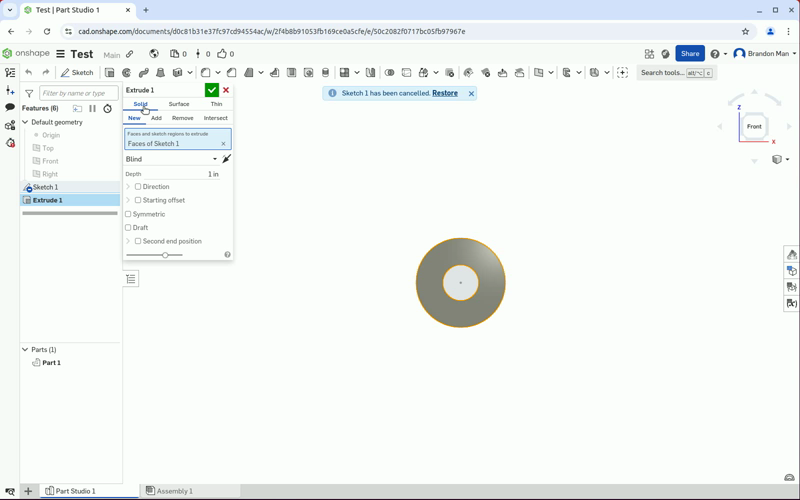
click(143, 106)
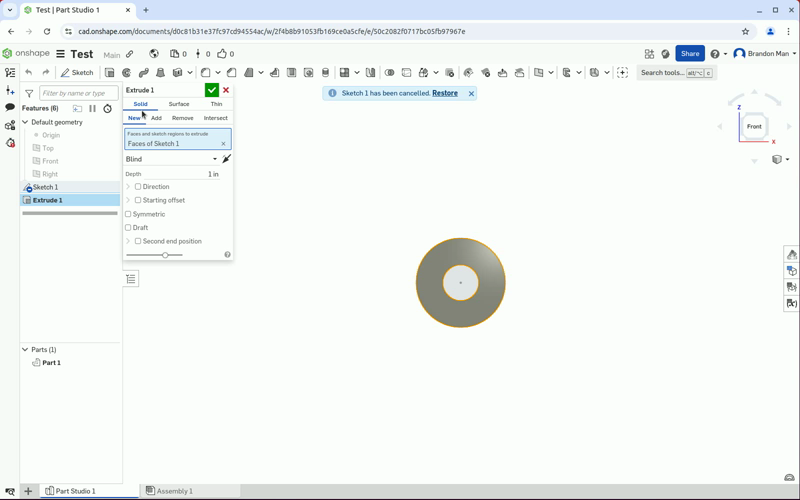
mouse_move(137, 120)
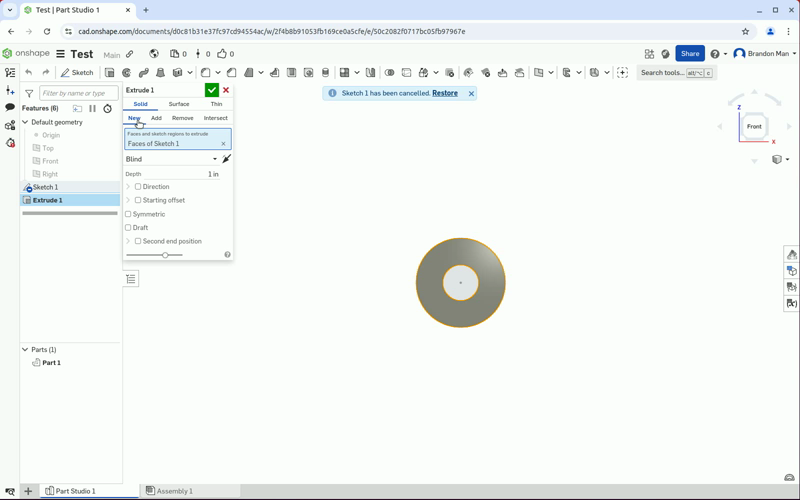
click(137, 120)
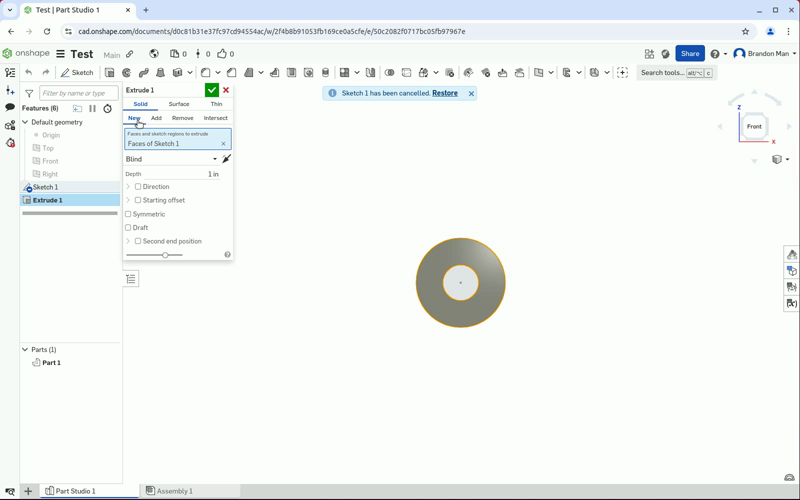
key(tab, 4)
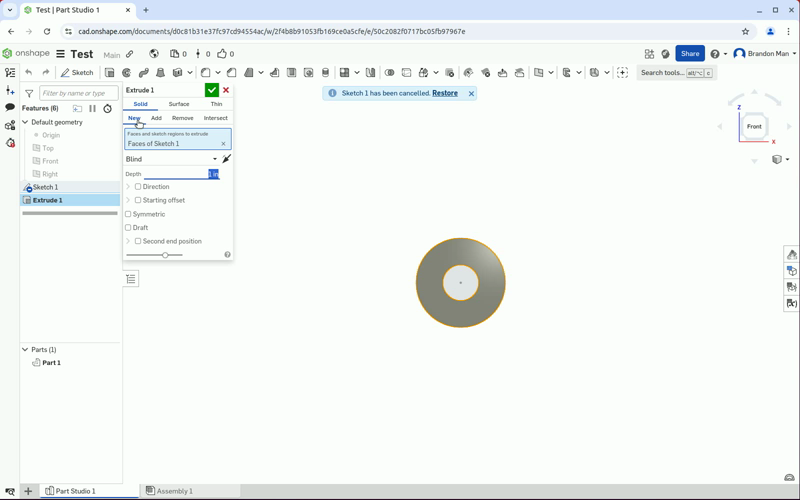
text(3.611)
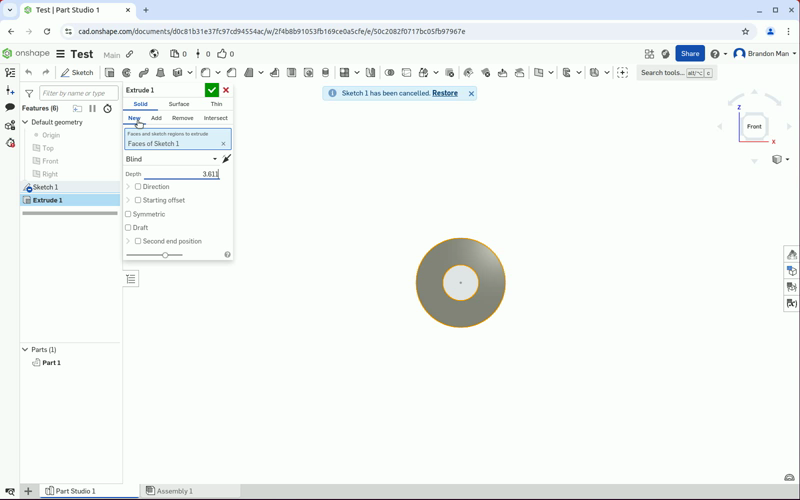
key(enter)
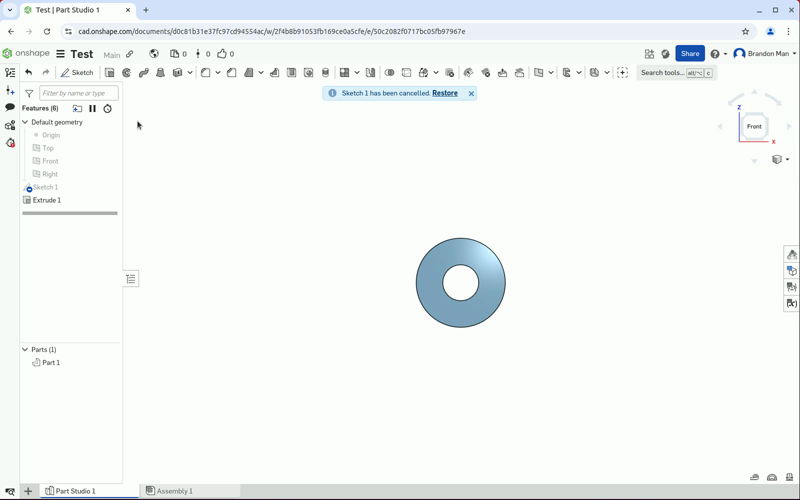
key(shift+h)
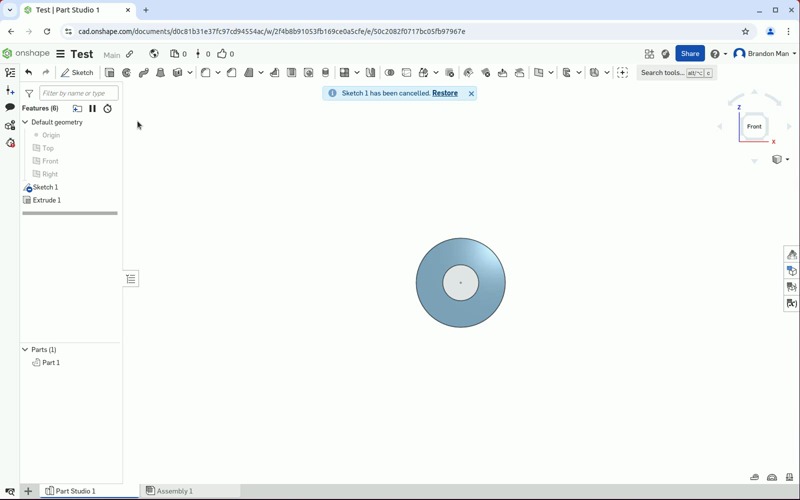
key(shift+h)
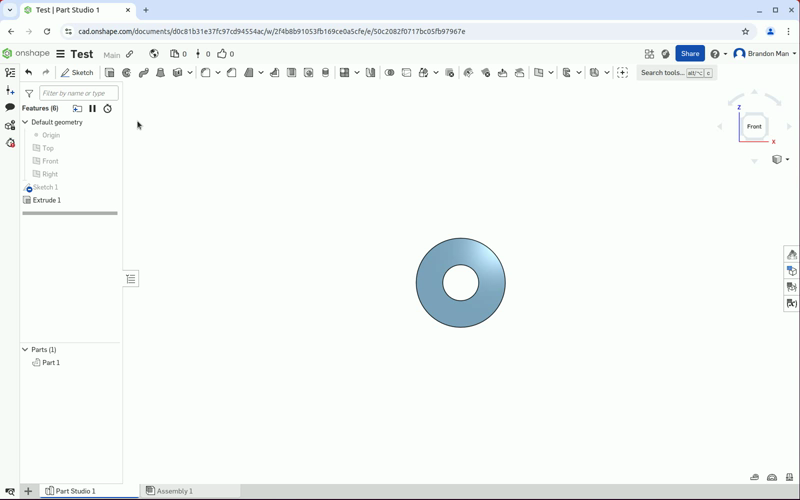
mouse_move(73, 189)
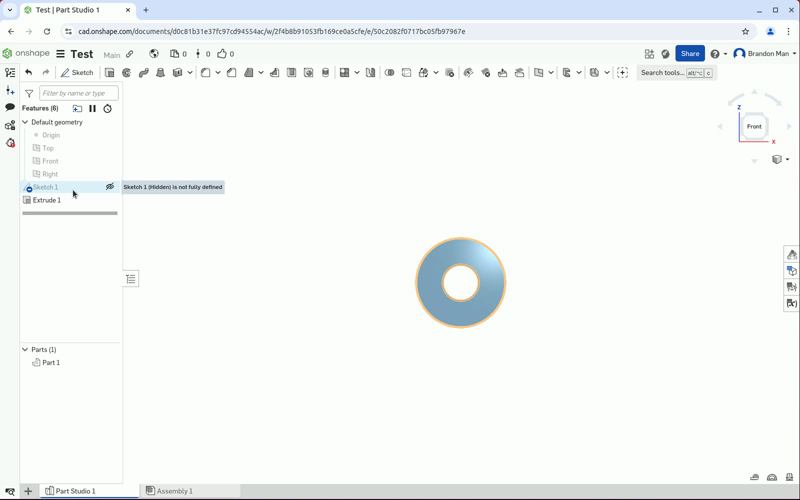
click(73, 189)
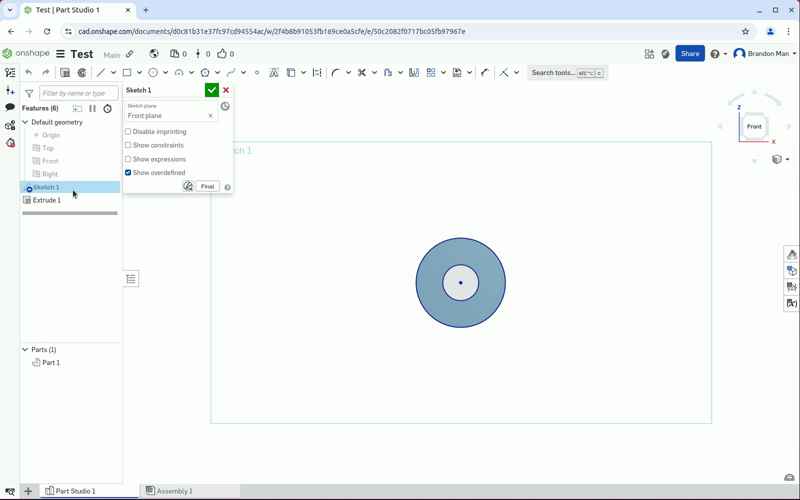
mouse_move(229, 92)
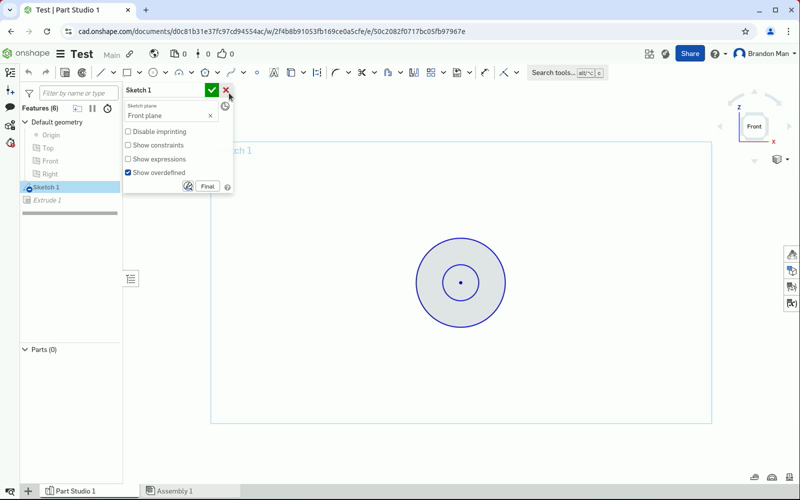
click(229, 92)
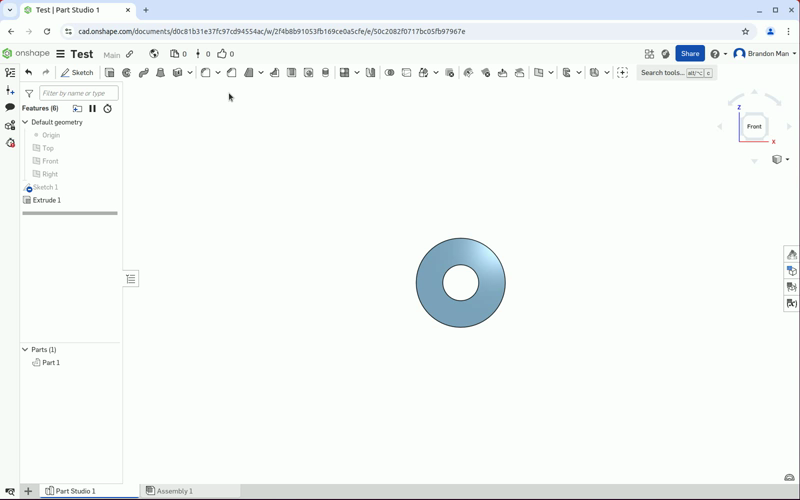
mouse_move(541, 75)
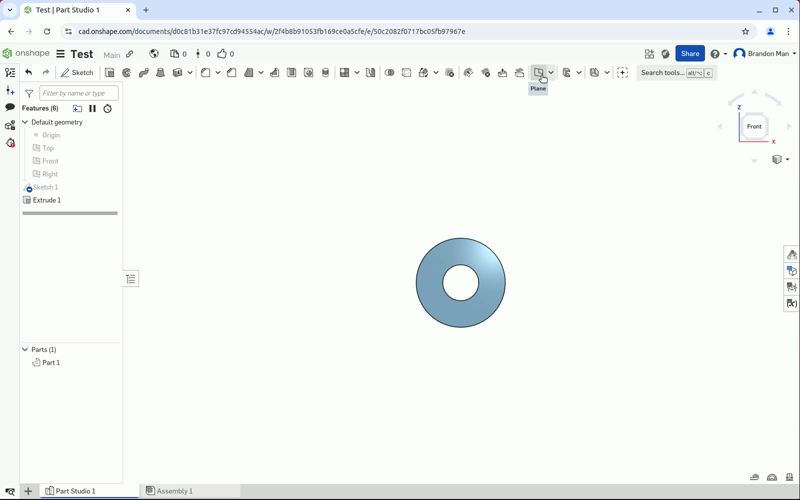
click(541, 75)
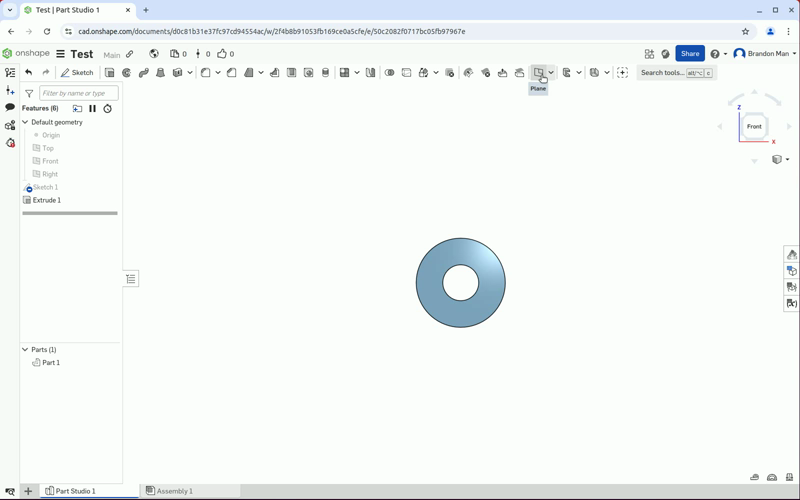
mouse_move(73, 163)
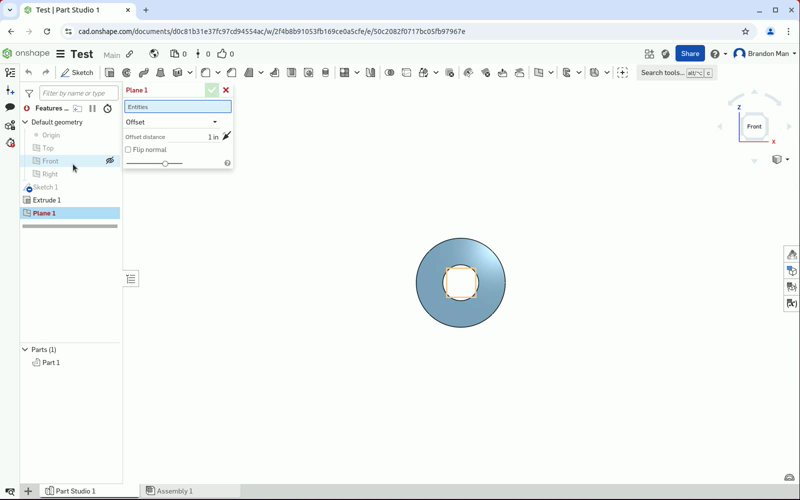
click(73, 163)
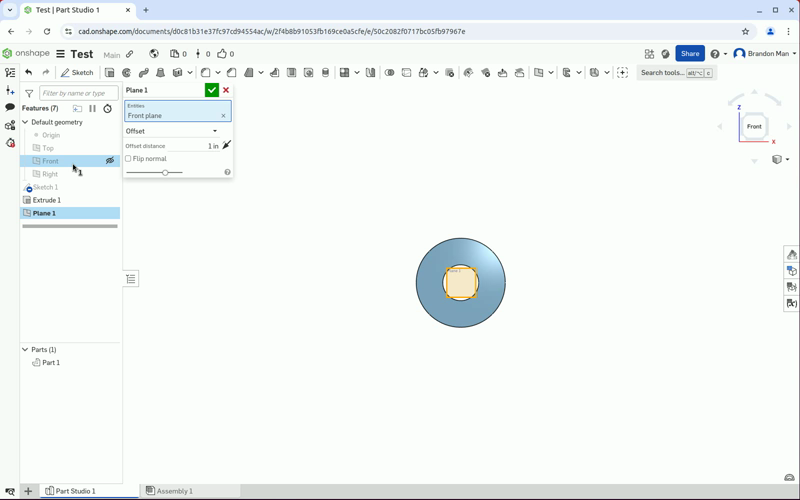
key(tab, 2)
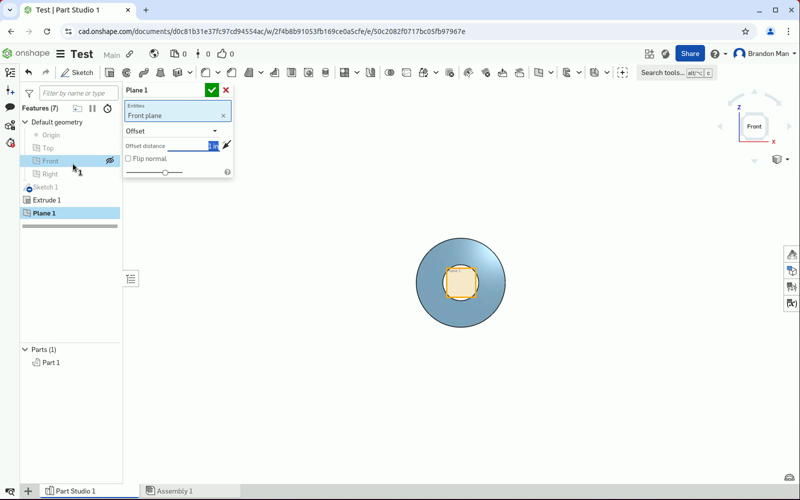
text(3.605)
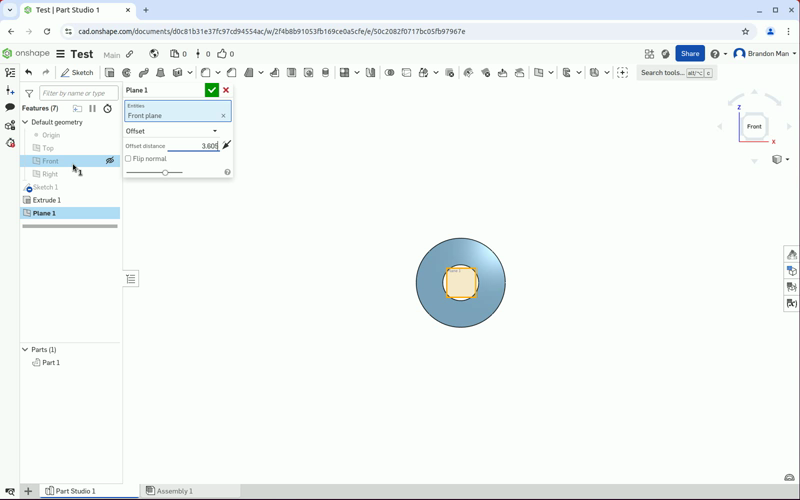
key(enter, 2)
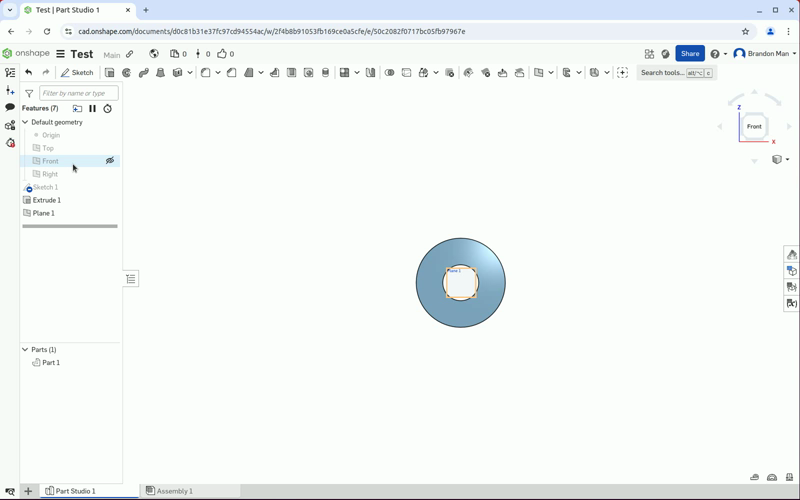
key(shift+s)
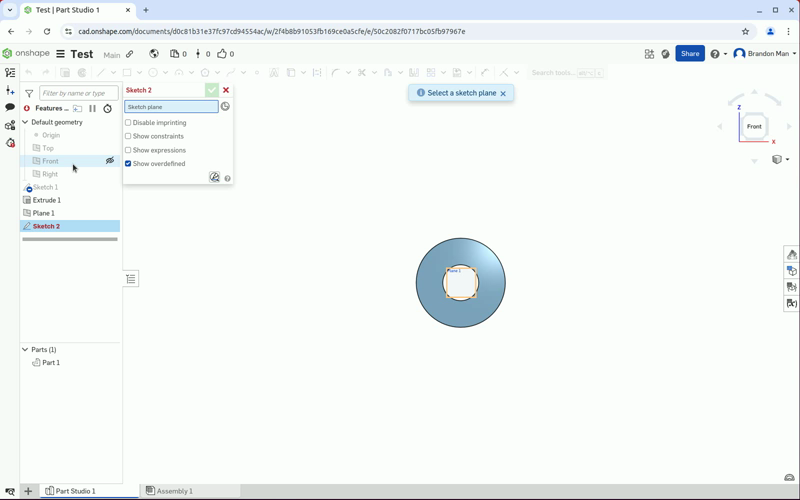
mouse_move(73, 215)
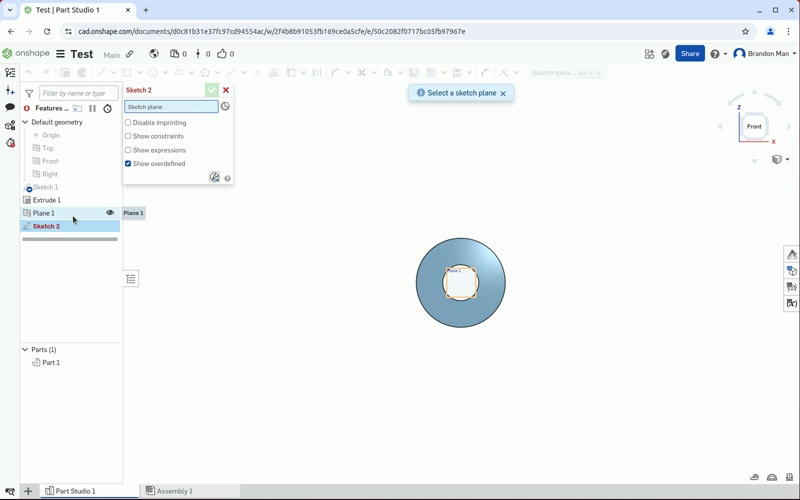
click(73, 215)
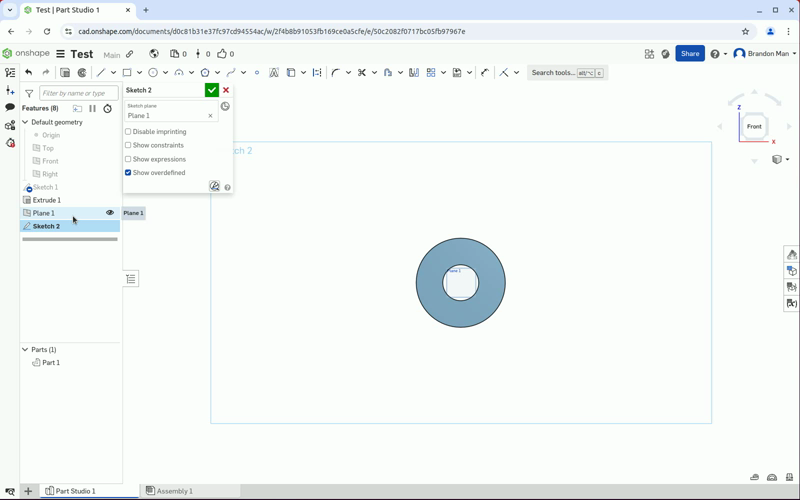
mouse_move(73, 352)
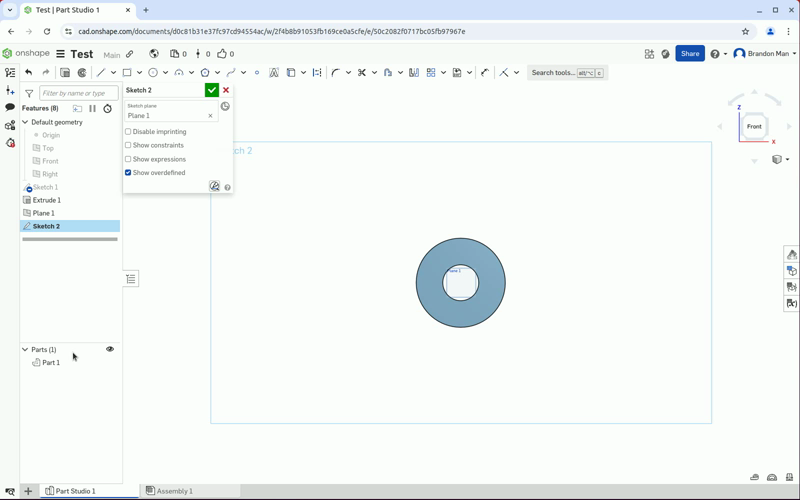
key(y)
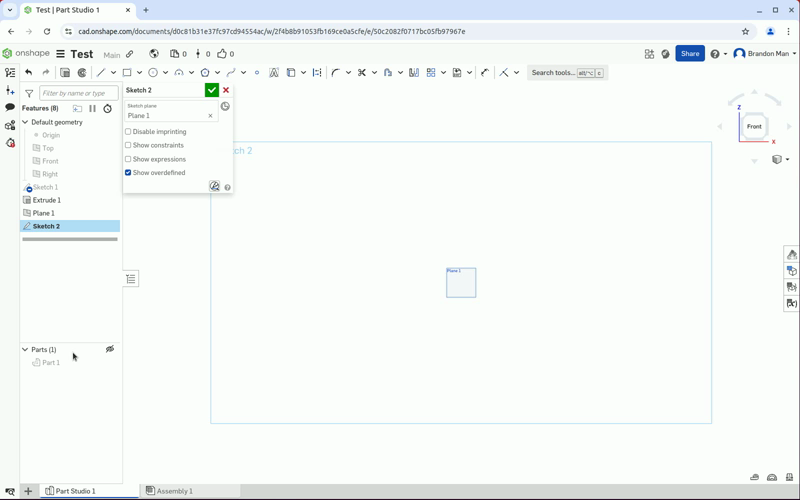
key(c)
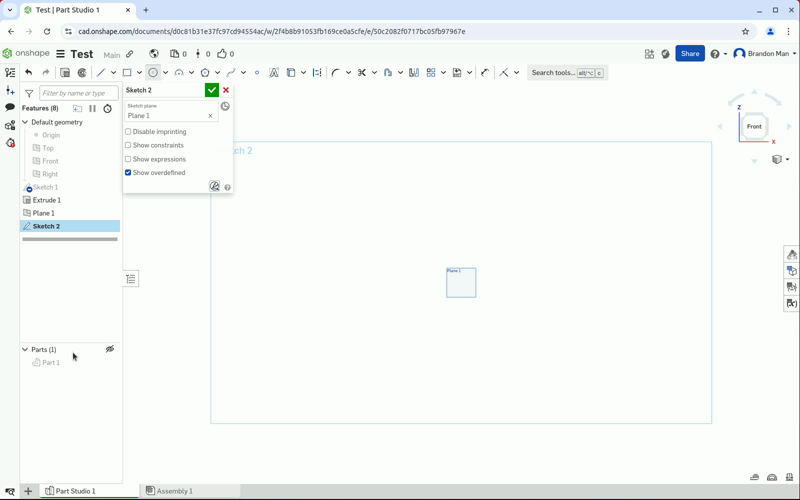
key_down(shift)
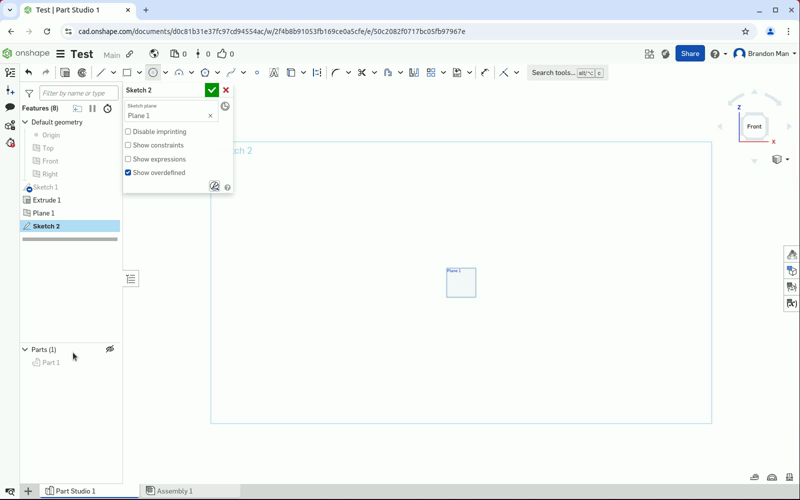
mouse_move(460, 282)
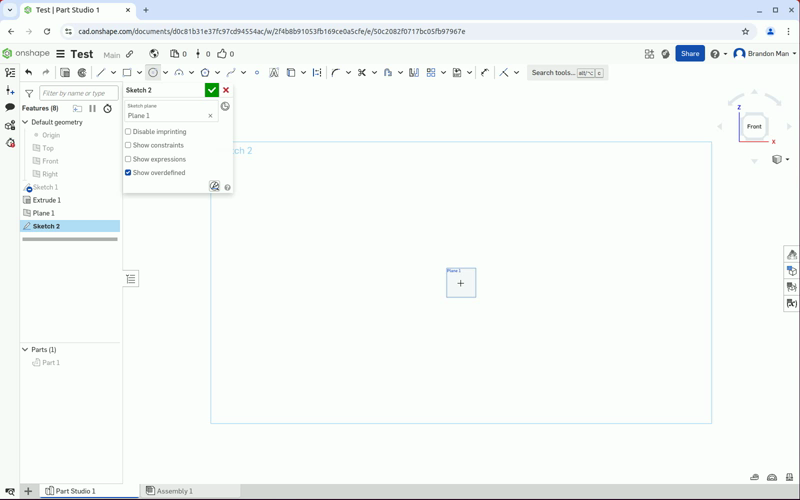
click(460, 282)
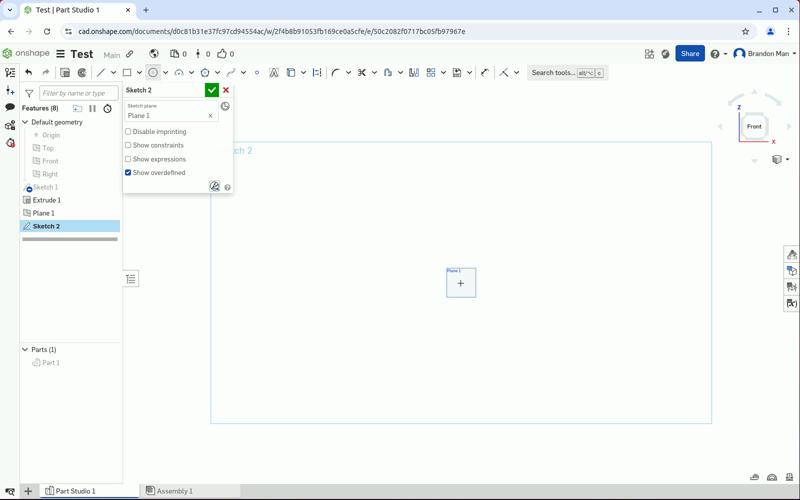
key_up(shift)
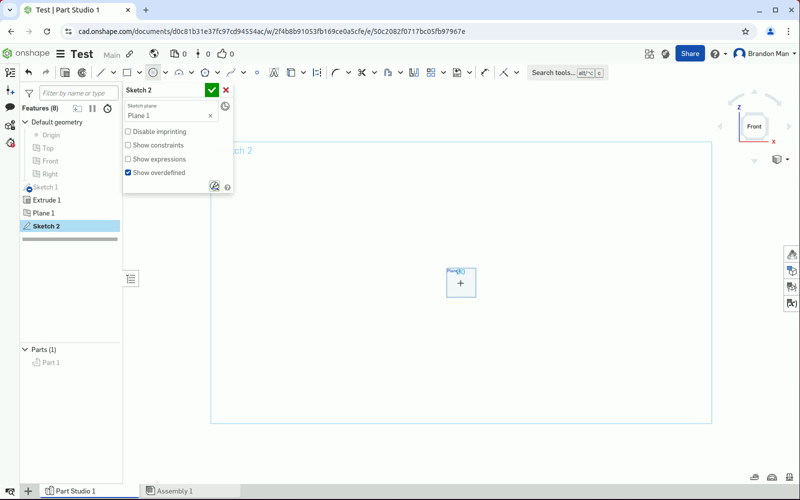
mouse_move(492, 282)
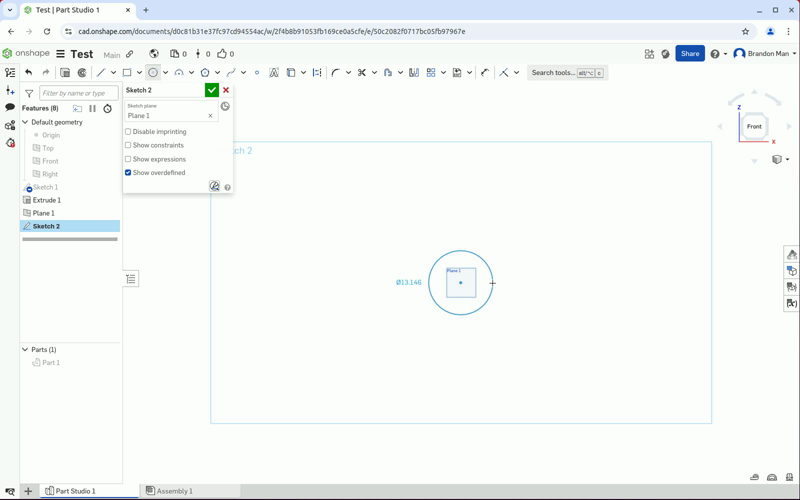
click(492, 282)
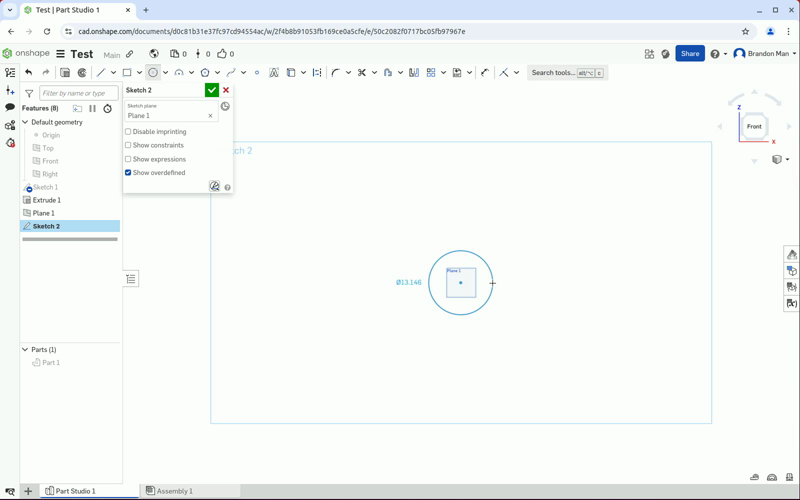
key(esc)
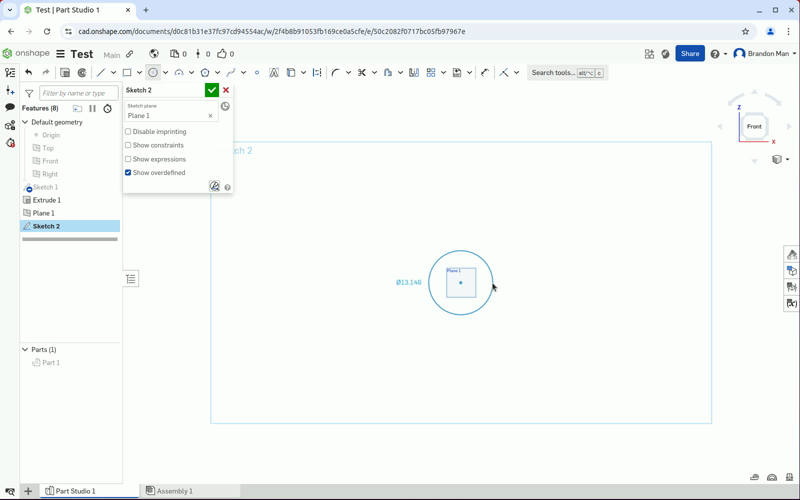
key(c)
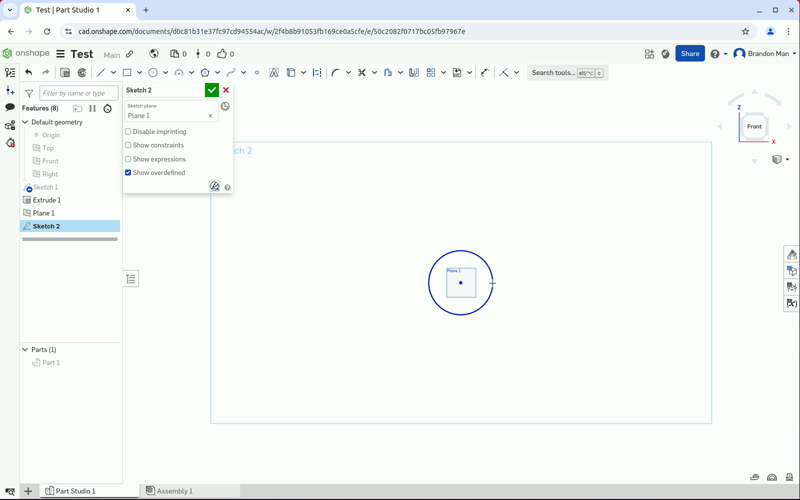
key_down(shift)
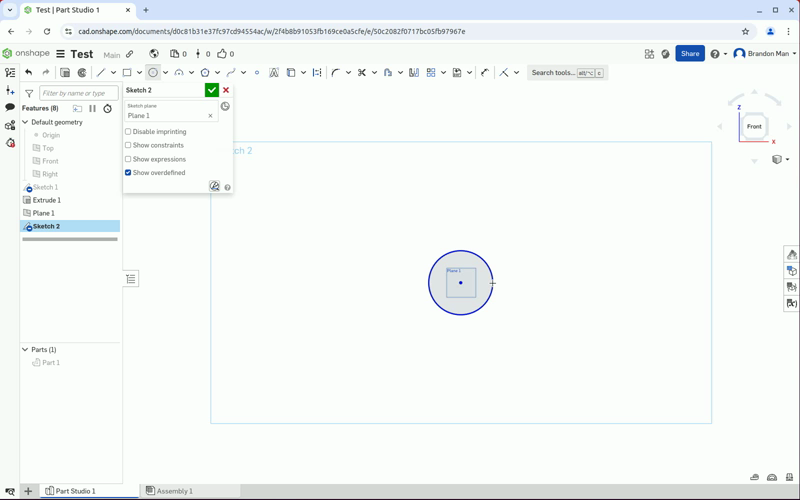
mouse_move(460, 282)
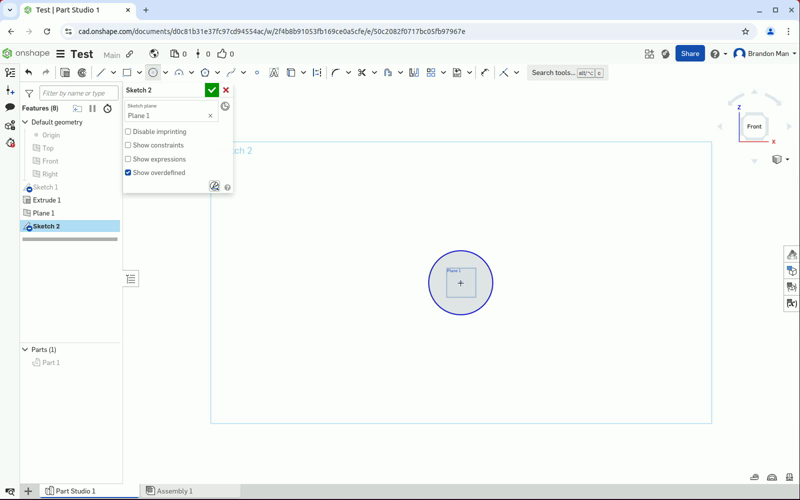
click(460, 282)
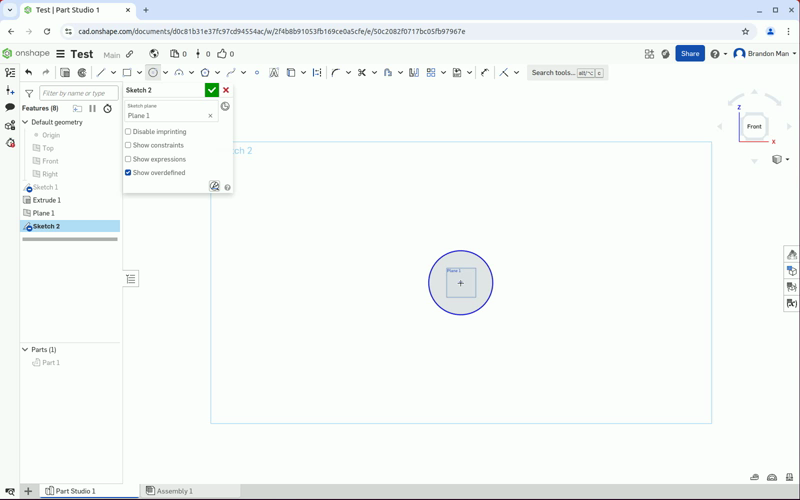
key_up(shift)
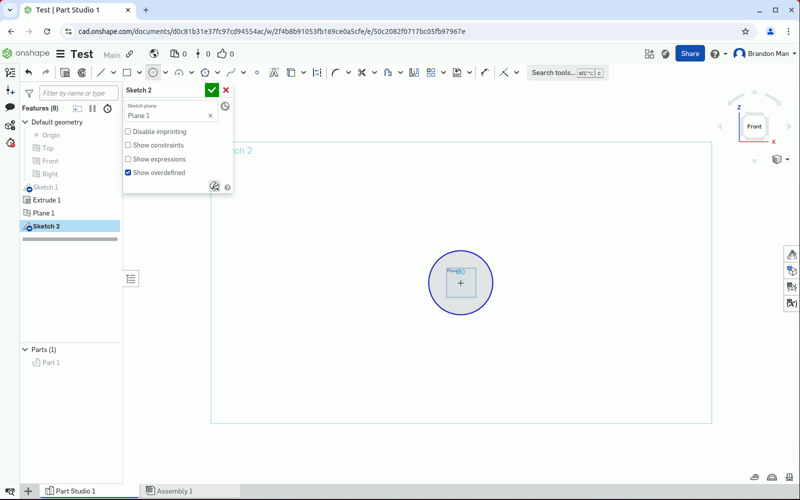
mouse_move(478, 282)
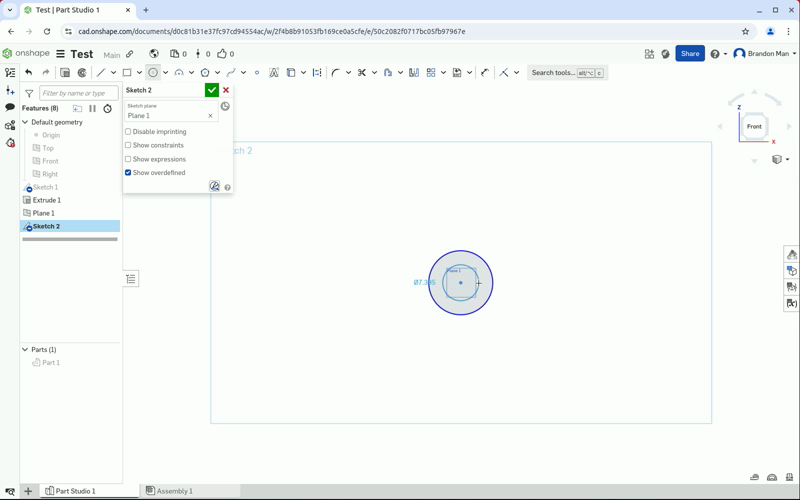
click(478, 282)
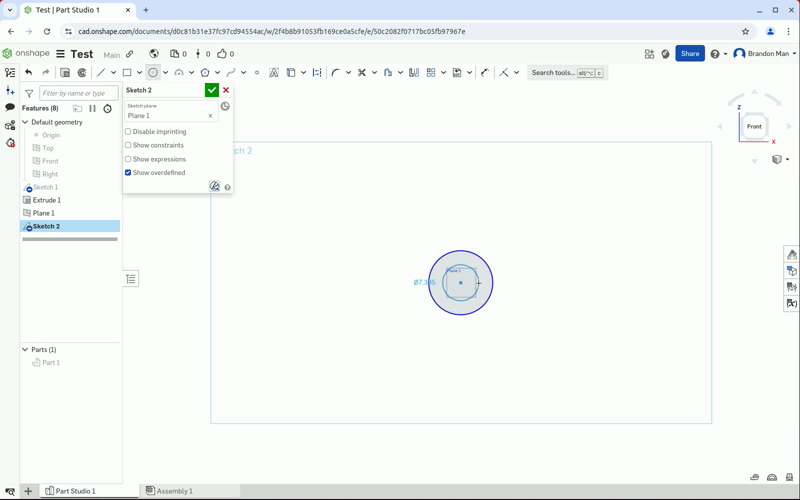
key(esc)
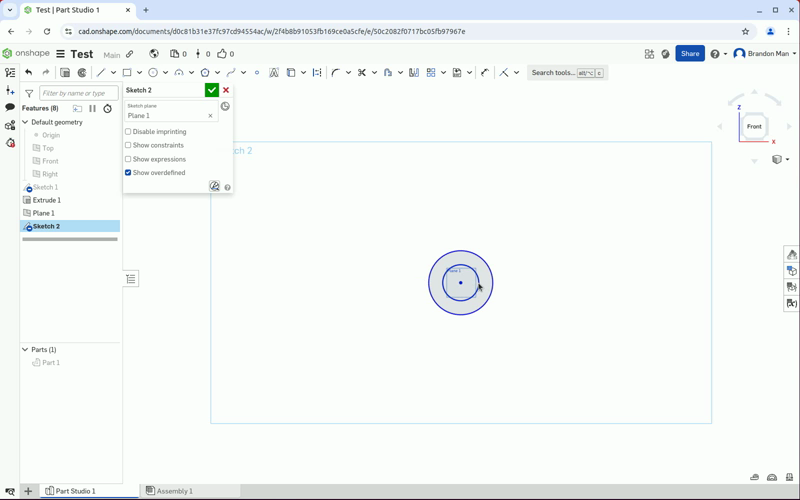
mouse_move(445, 258)
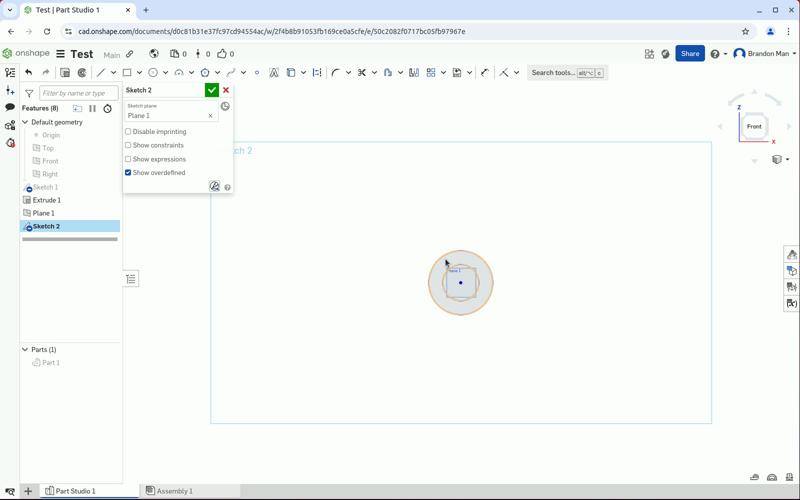
click(445, 258)
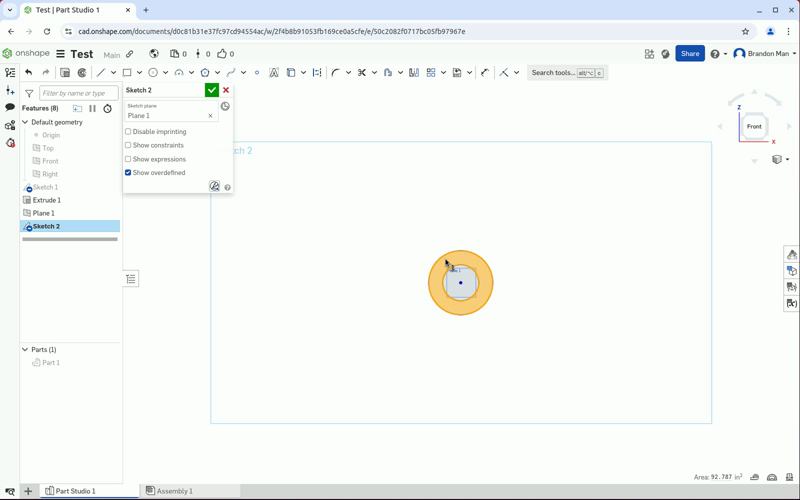
mouse_move(73, 352)
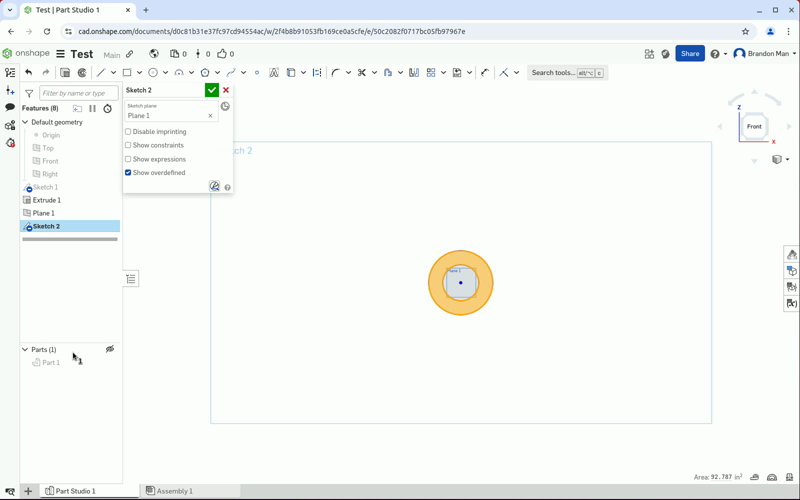
key(shift+y)
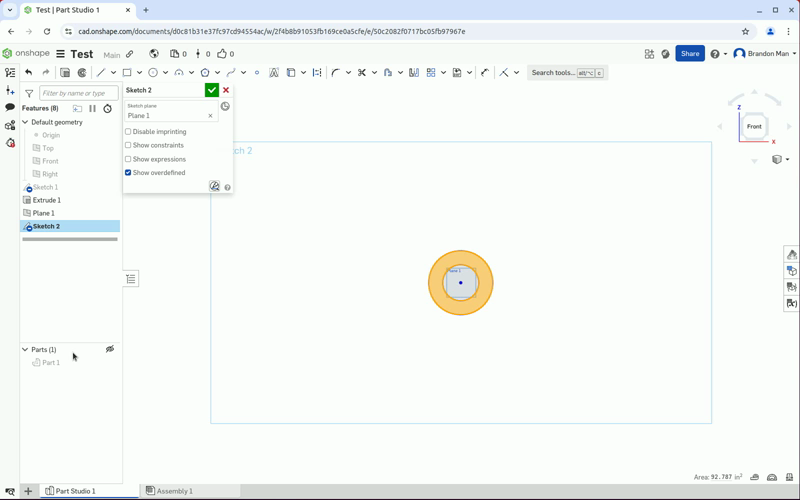
key(shift+e)
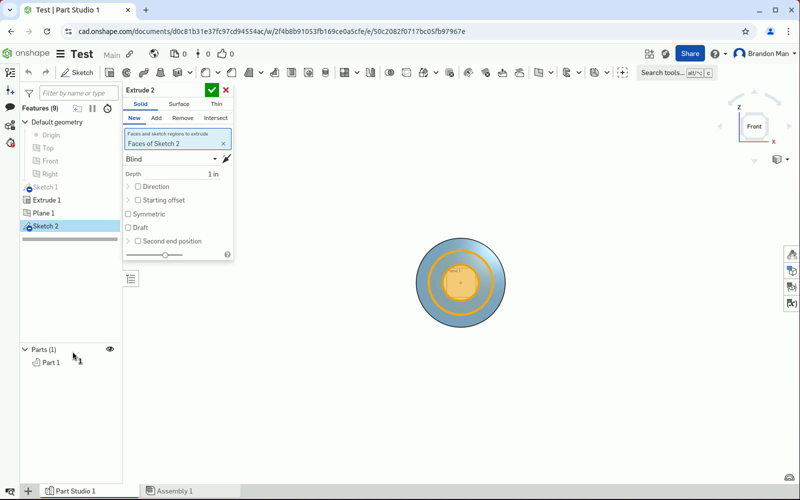
mouse_move(143, 106)
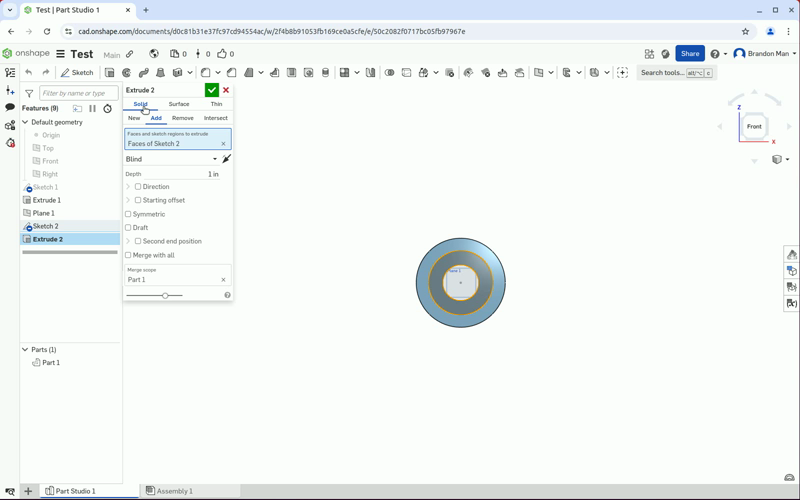
click(143, 106)
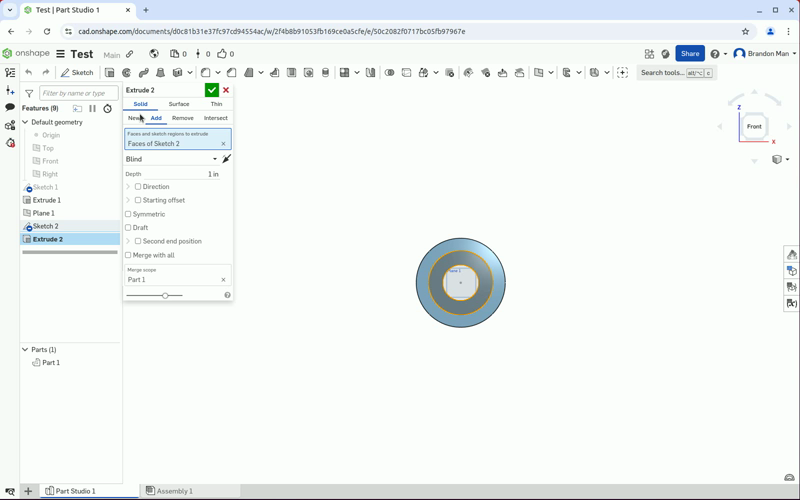
mouse_move(137, 120)
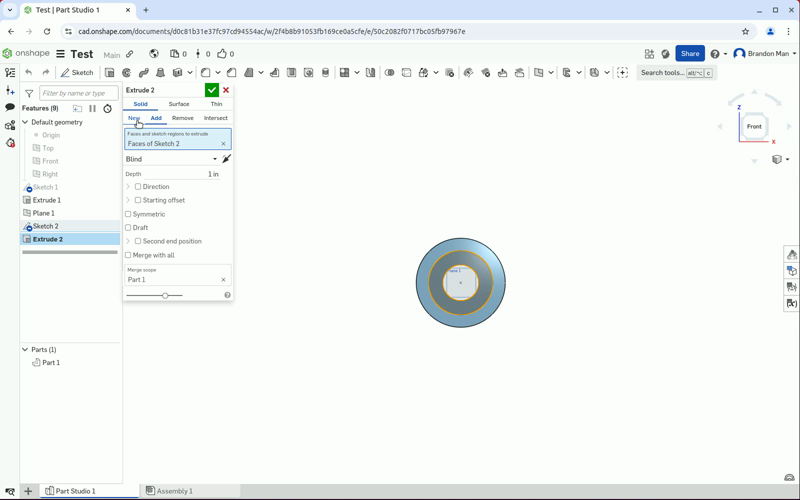
click(137, 120)
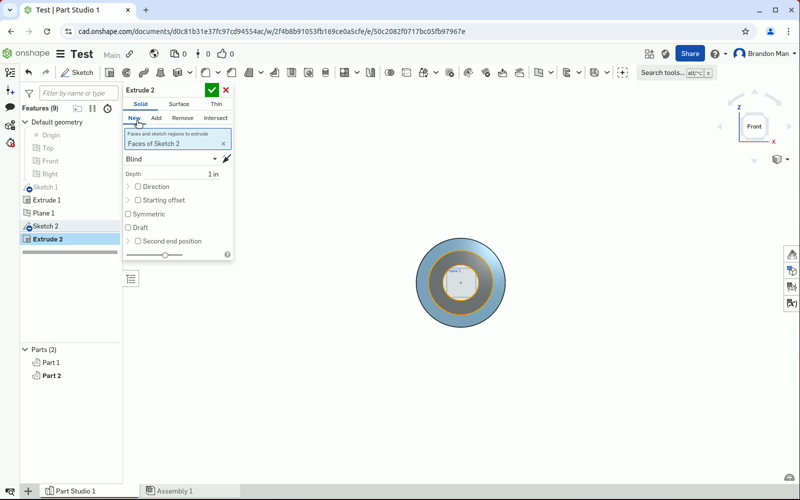
key(tab, 4)
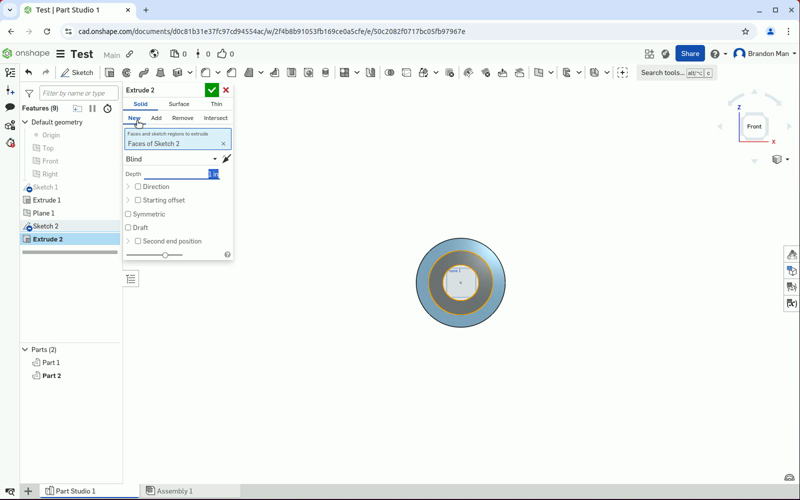
text(1.204)
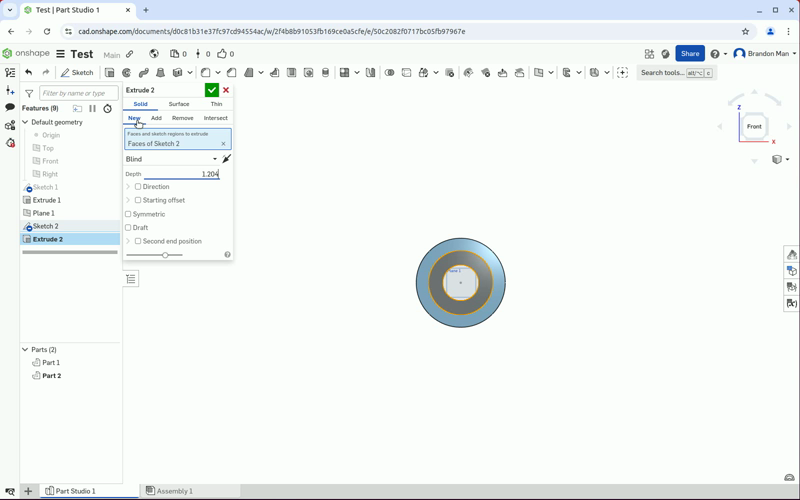
key(enter)
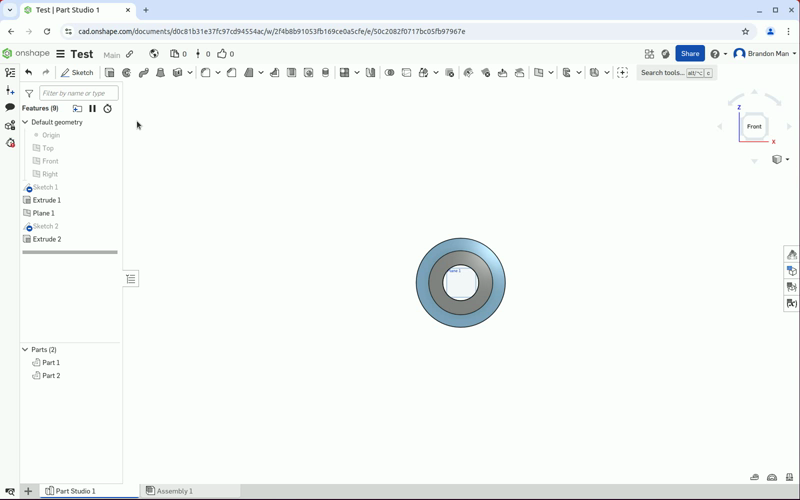
key(shift+h)
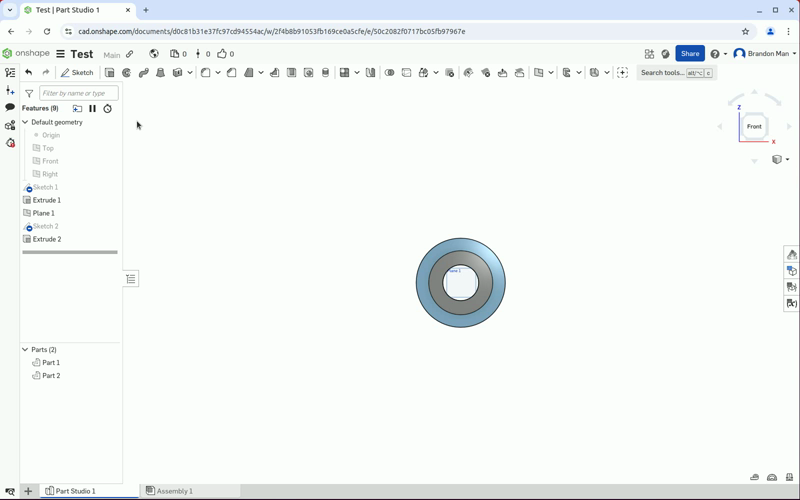
key(shift+h)
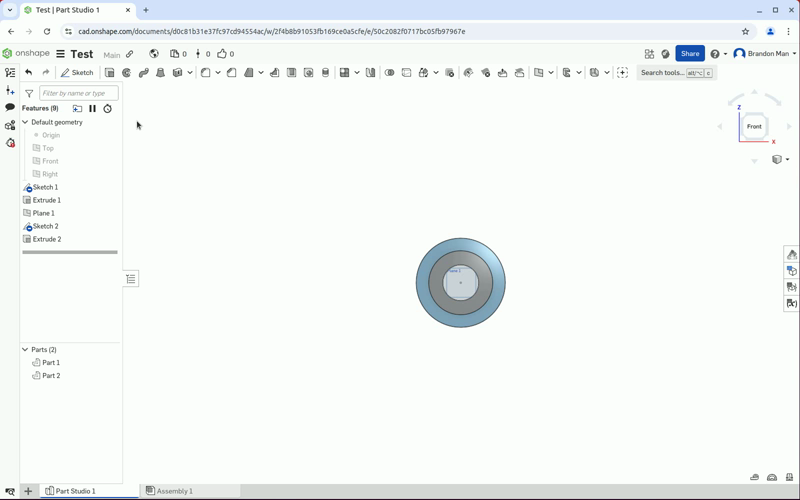
key(shift+7)
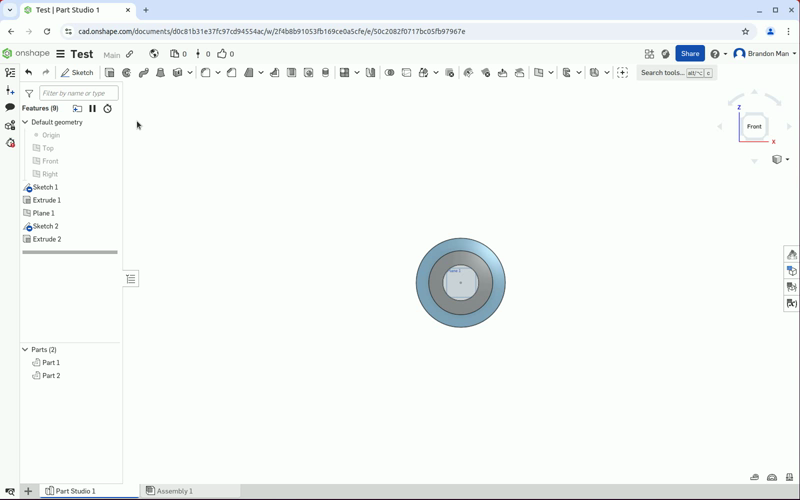
key(left, 2)
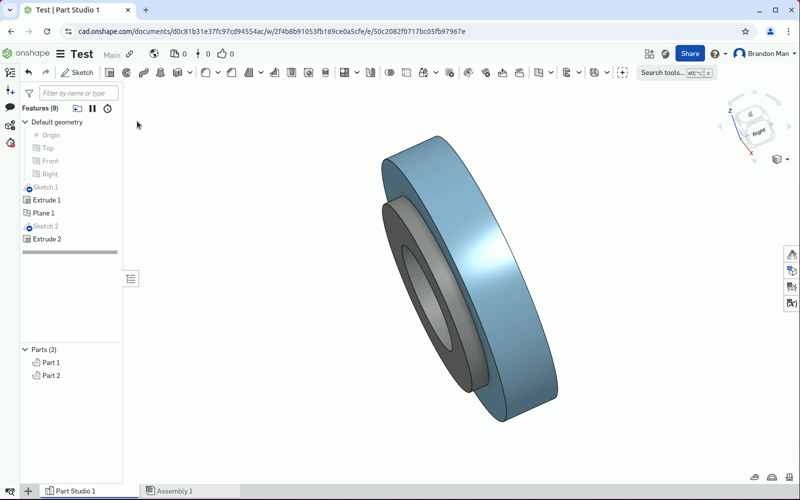
key(down, 2)
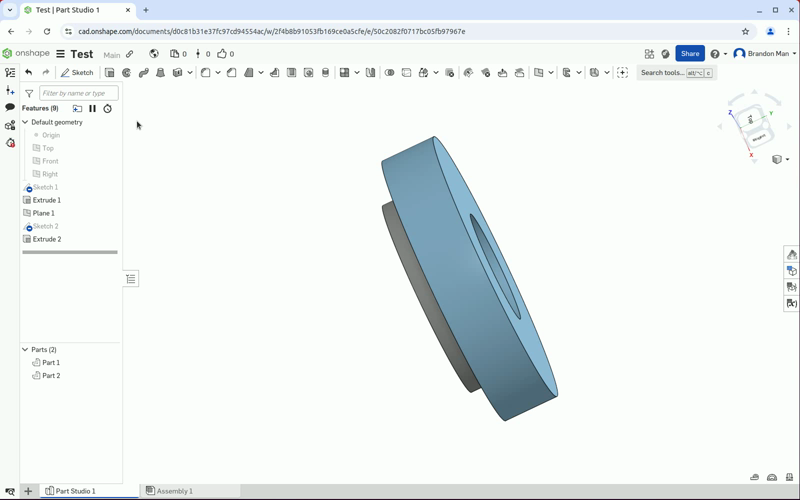
key(up, 2)
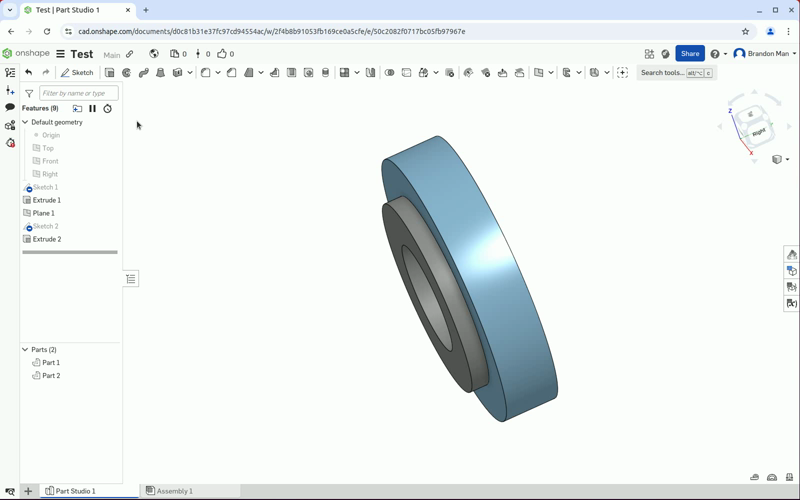
key(right, 2)
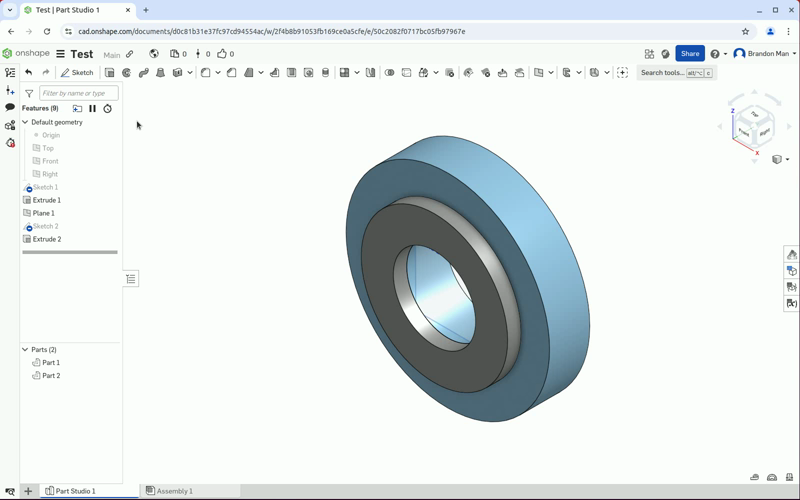
mouse_move(73, 189)
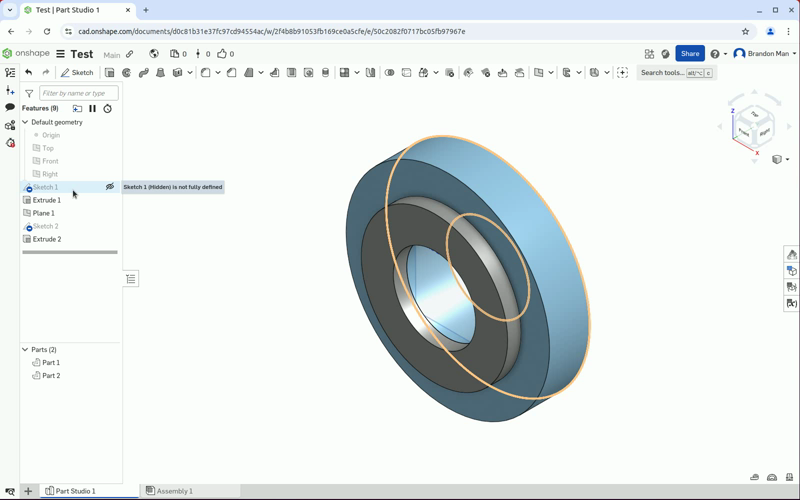
click(73, 189)